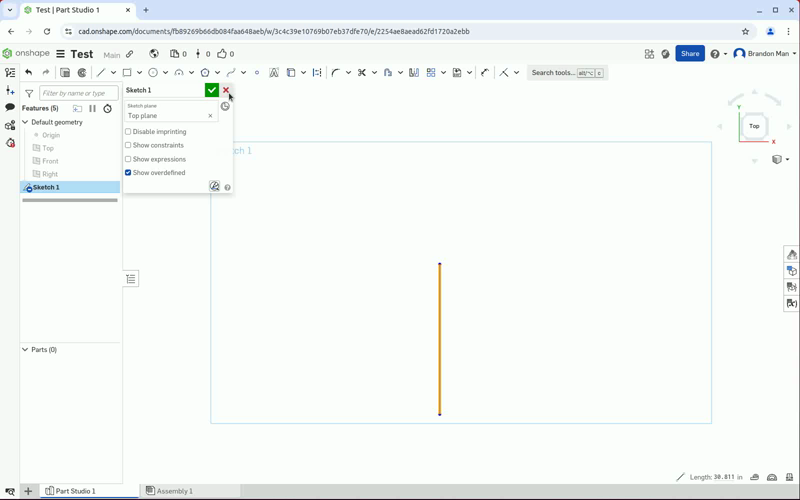
key(shift+h)
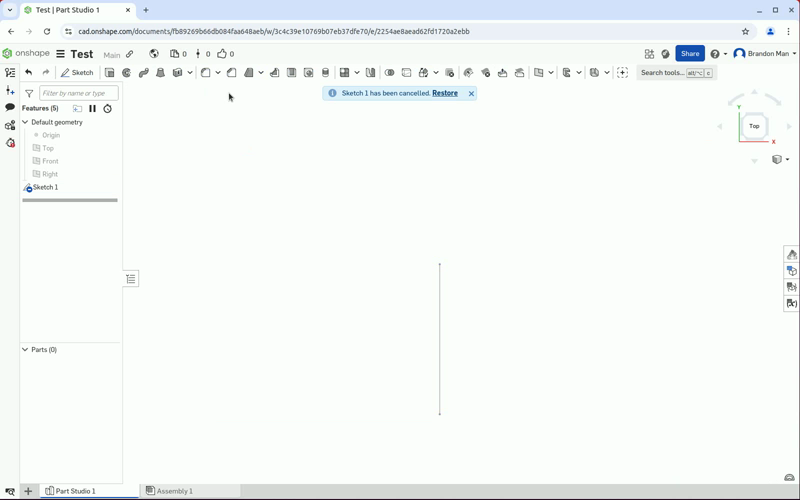
key(shift+s)
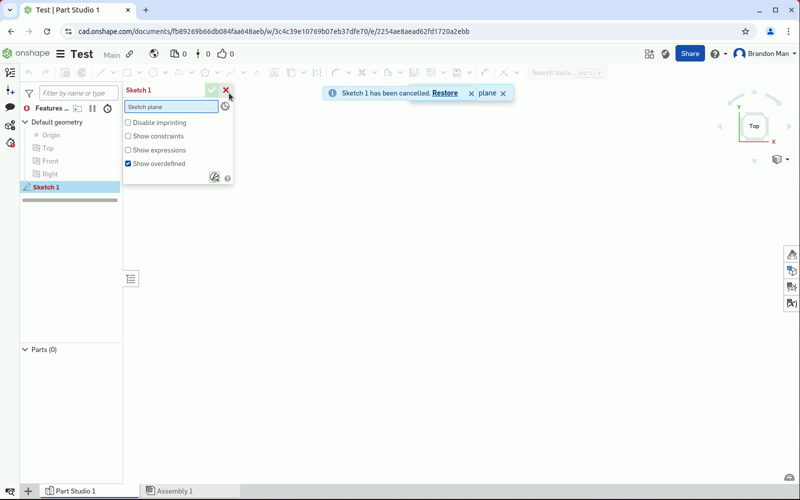
mouse_move(73, 150)
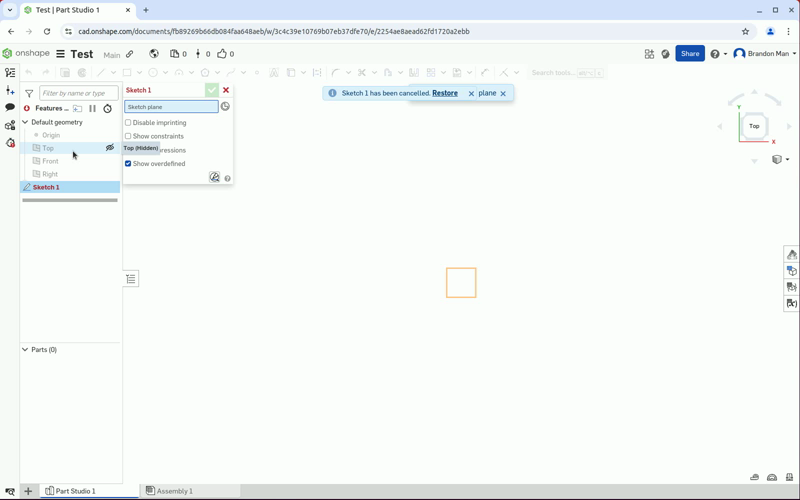
click(73, 150)
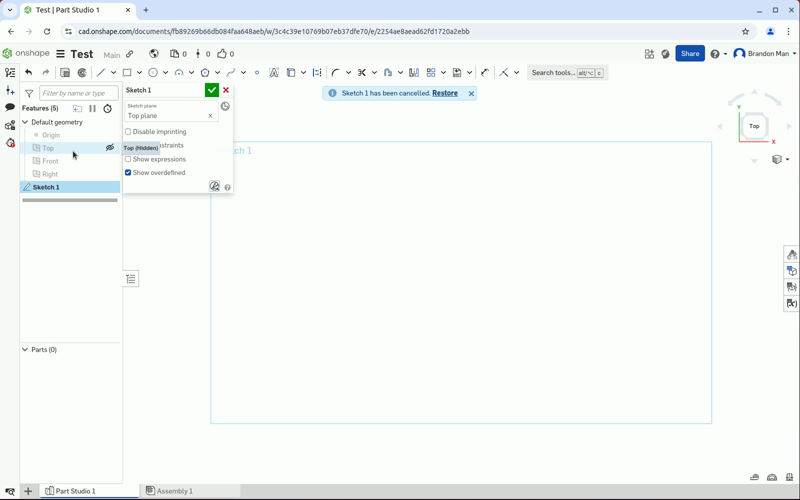
mouse_move(73, 352)
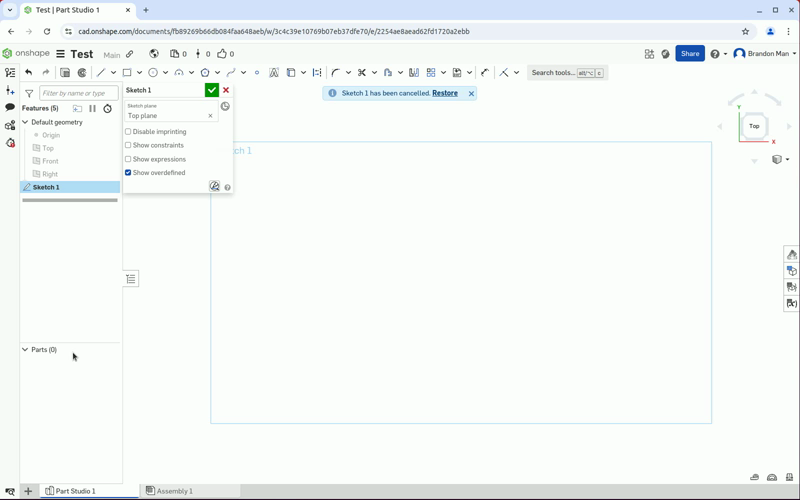
key(y)
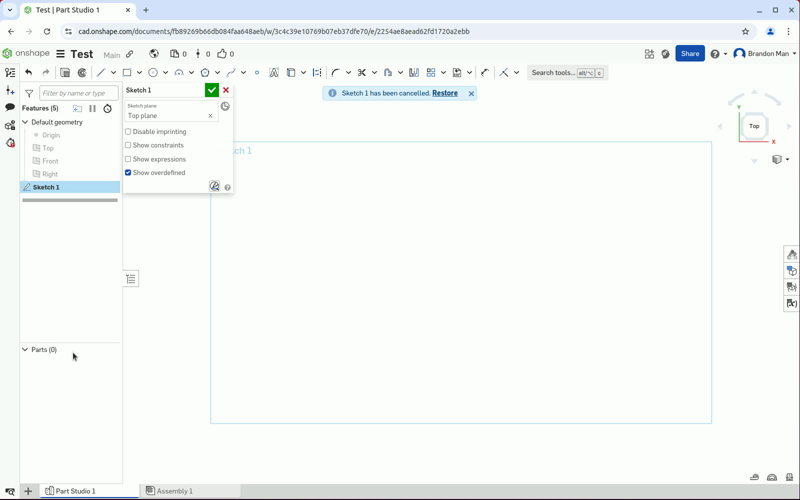
key(l)
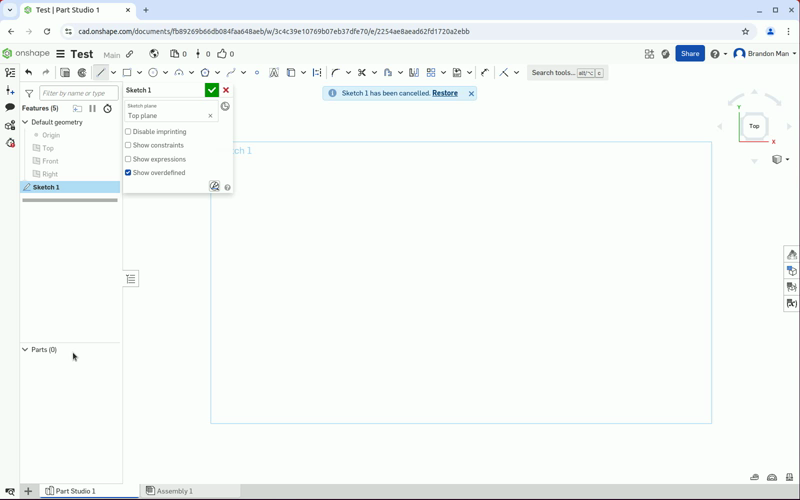
key_down(shift)
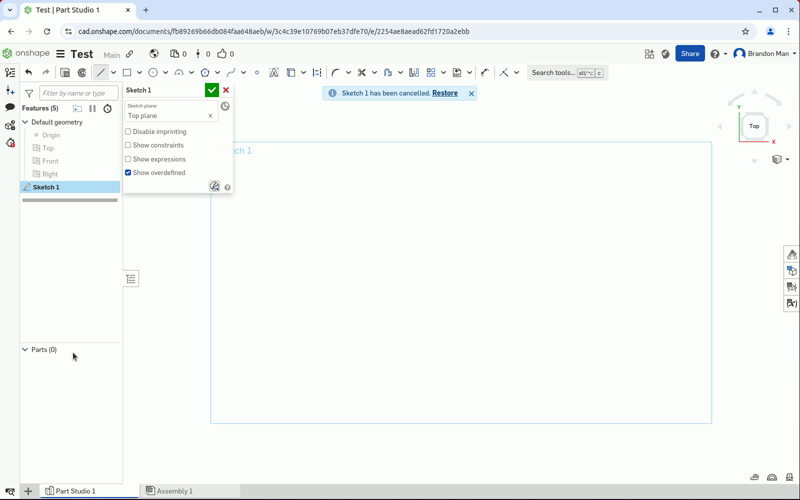
mouse_move(348, 395)
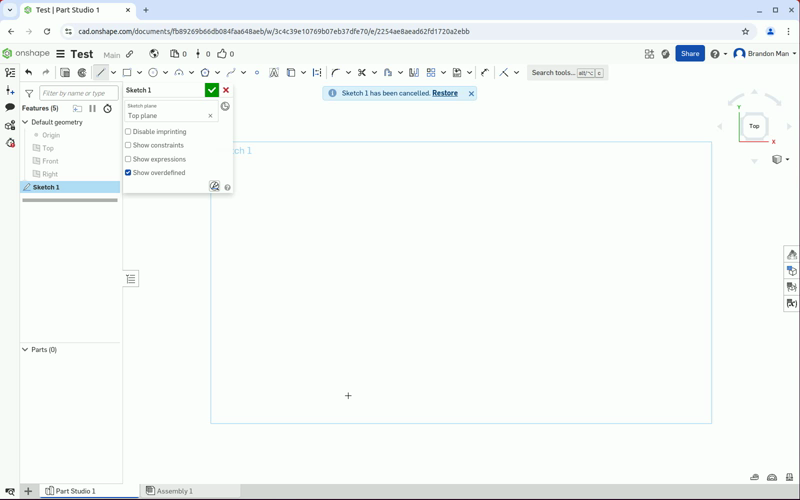
click(348, 395)
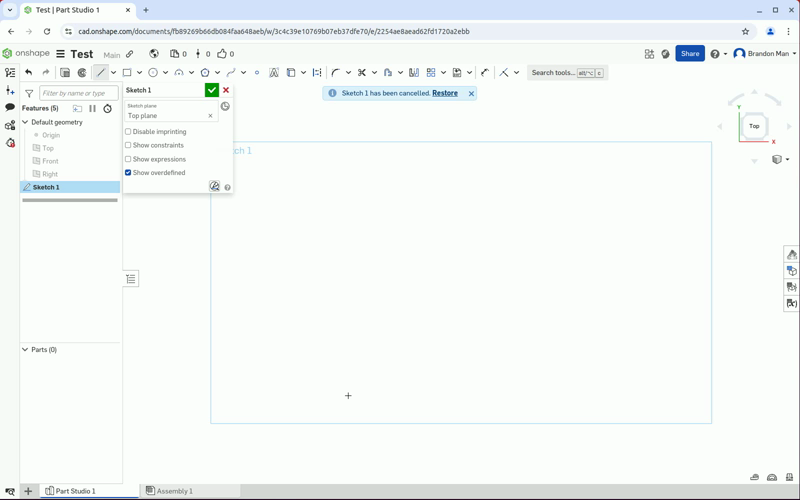
key_up(shift)
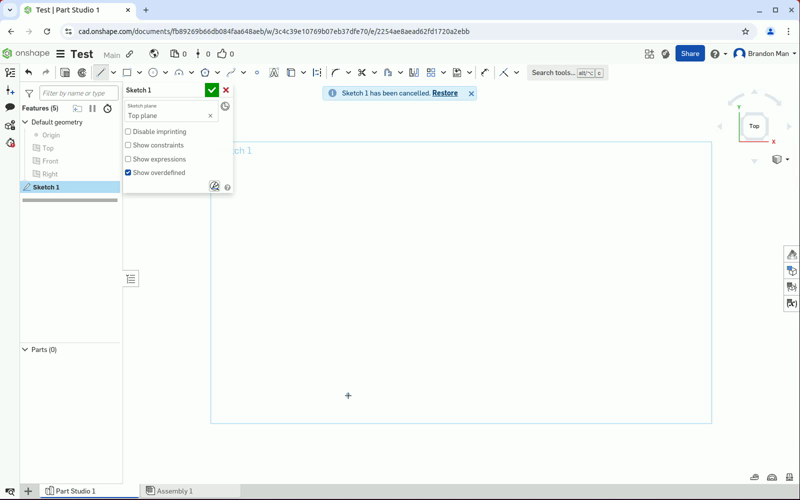
key_down(shift)
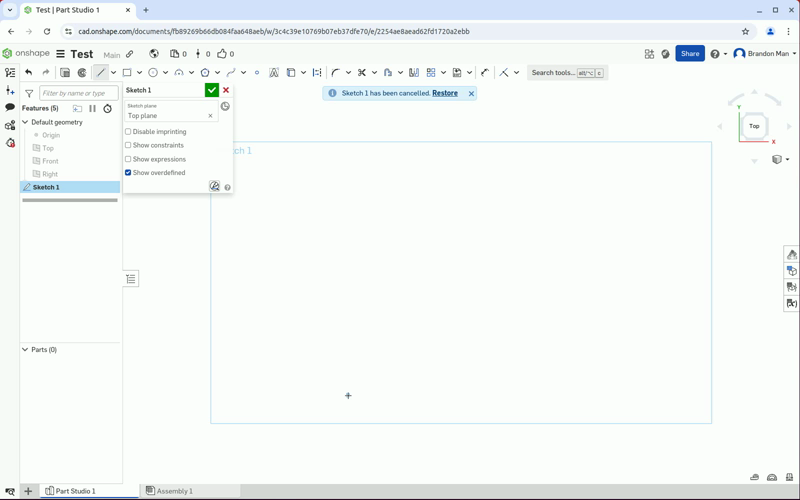
mouse_move(572, 395)
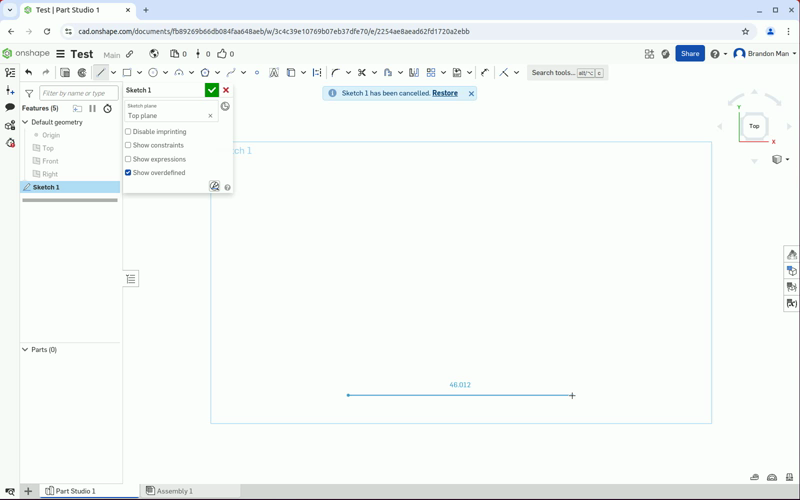
click(572, 395)
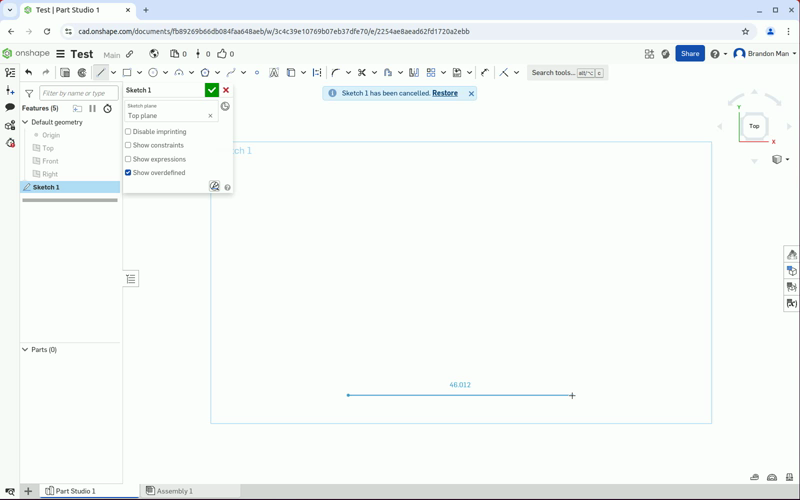
key_up(shift)
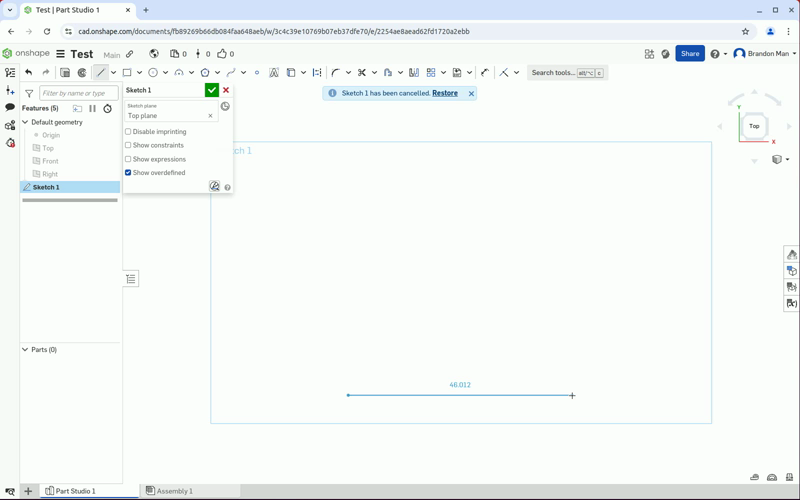
key_down(shift)
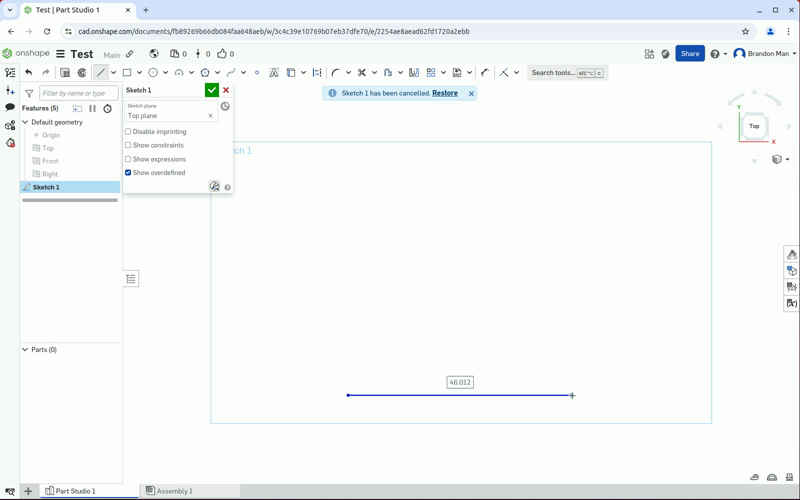
mouse_move(572, 171)
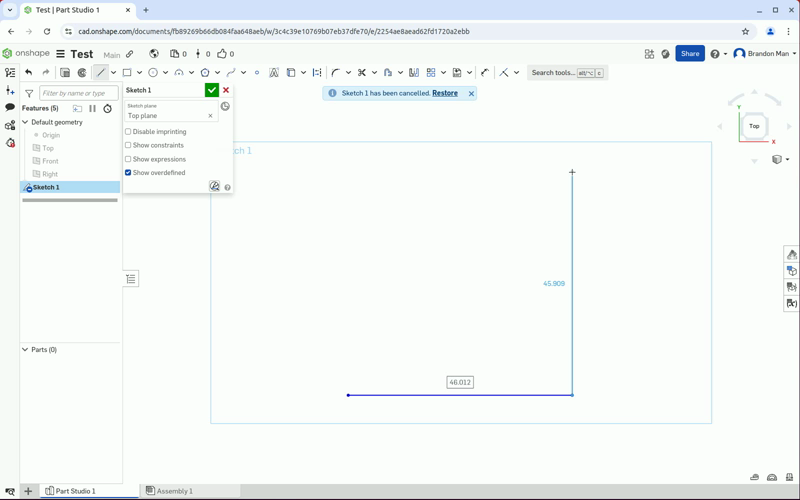
click(572, 171)
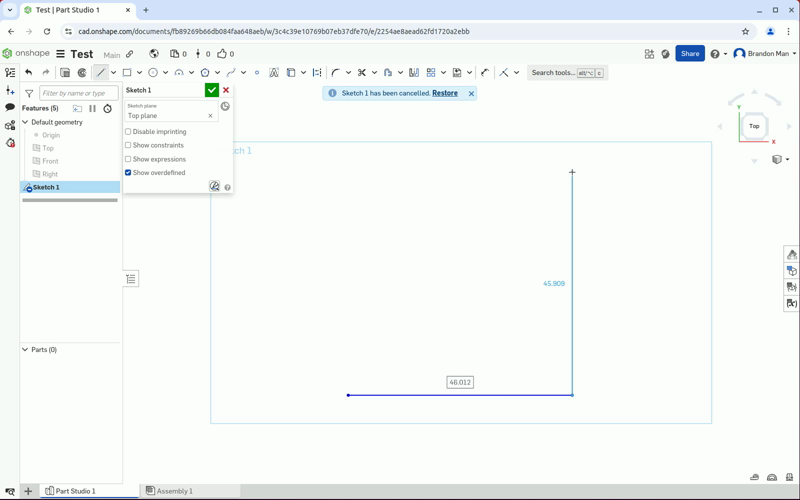
key_up(shift)
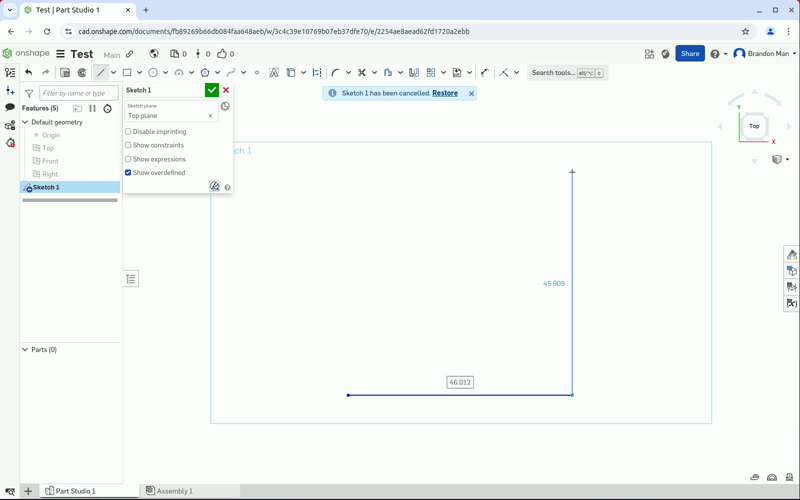
key_down(shift)
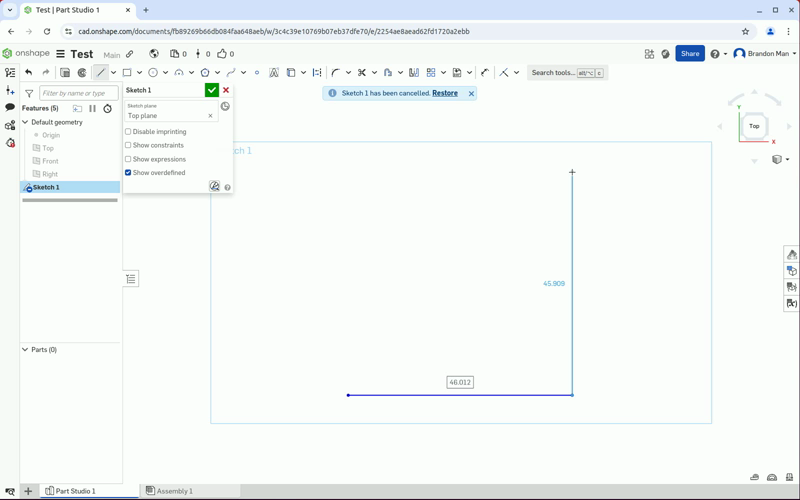
mouse_move(348, 171)
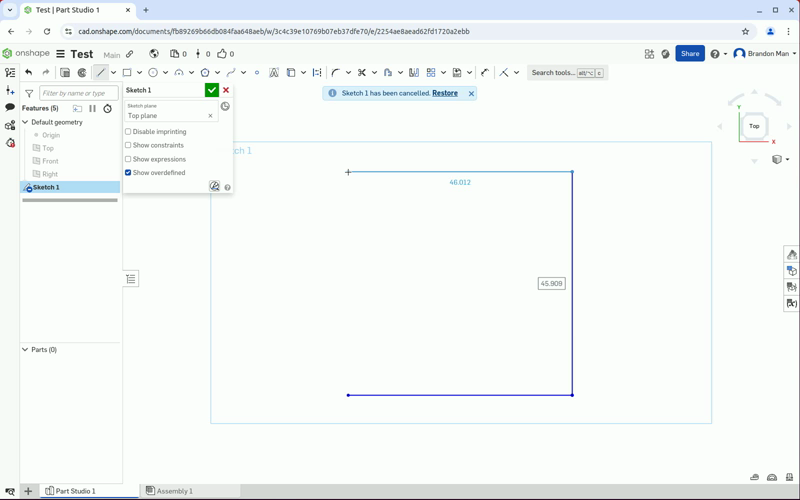
click(348, 171)
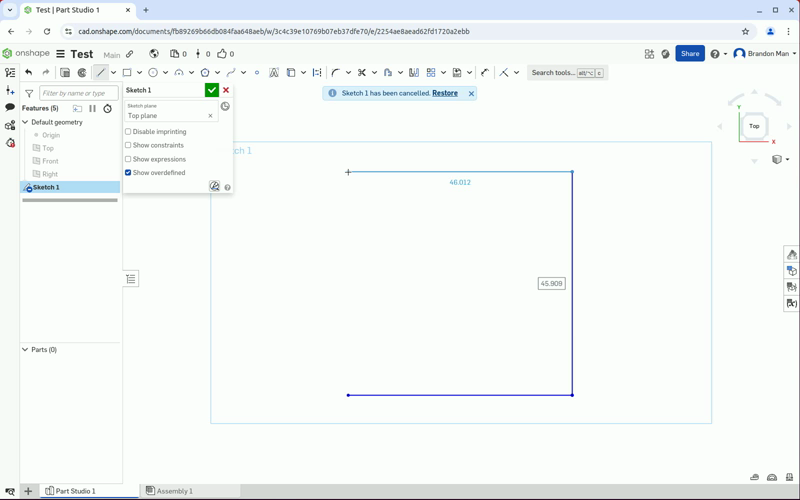
key_up(shift)
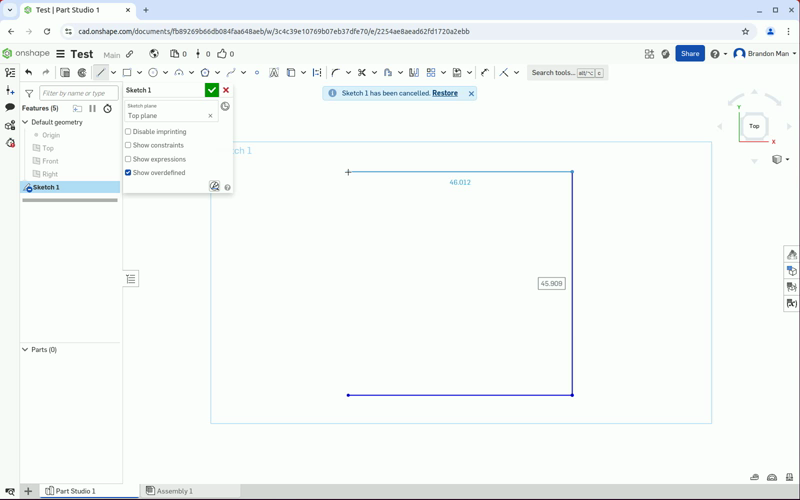
key_down(shift)
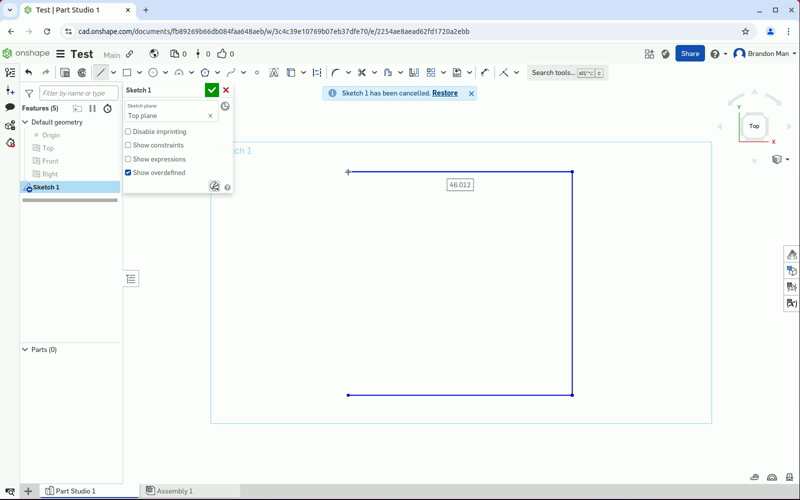
mouse_move(348, 395)
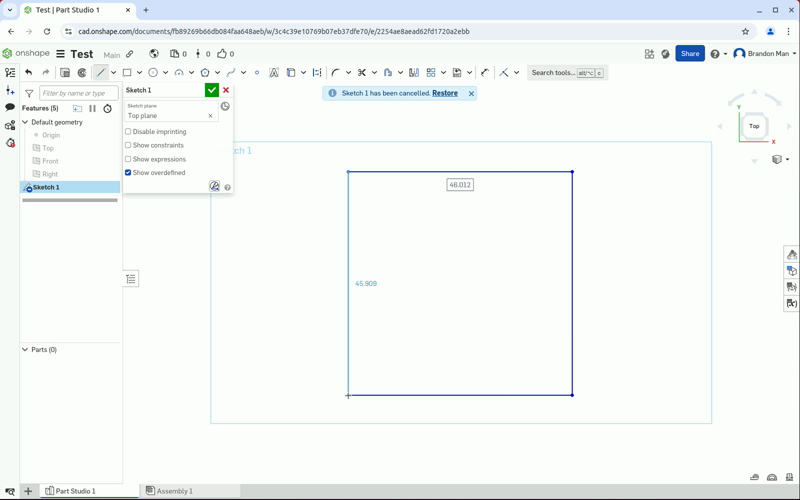
key_up(shift)
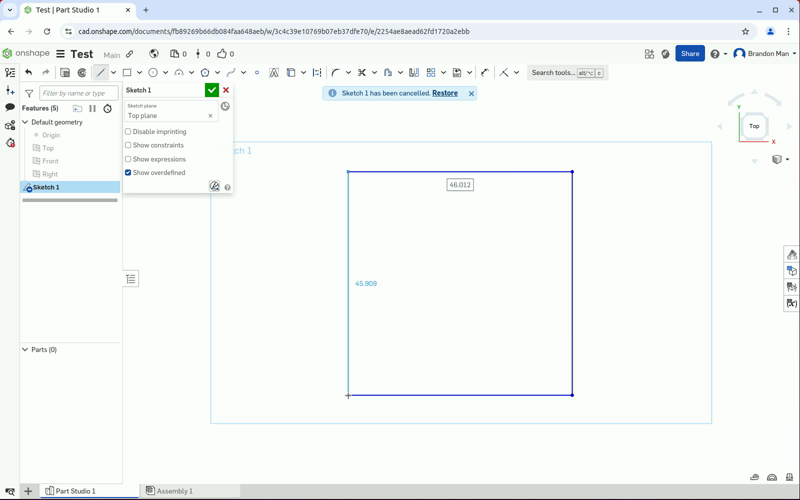
click(348, 395)
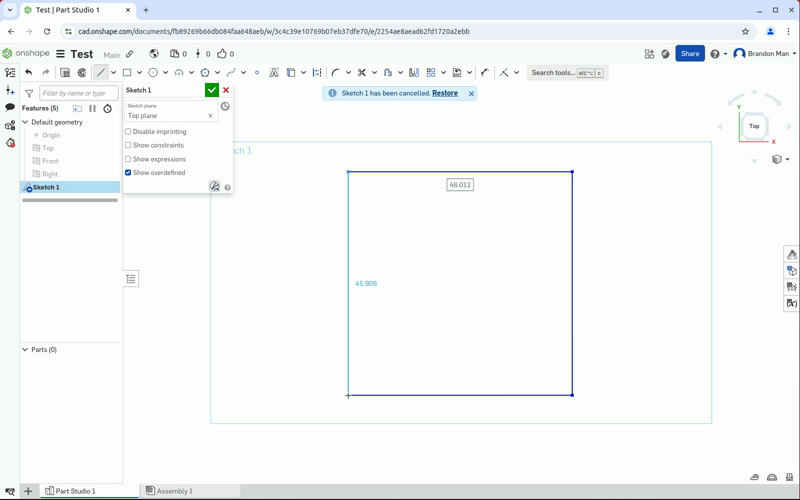
key(esc)
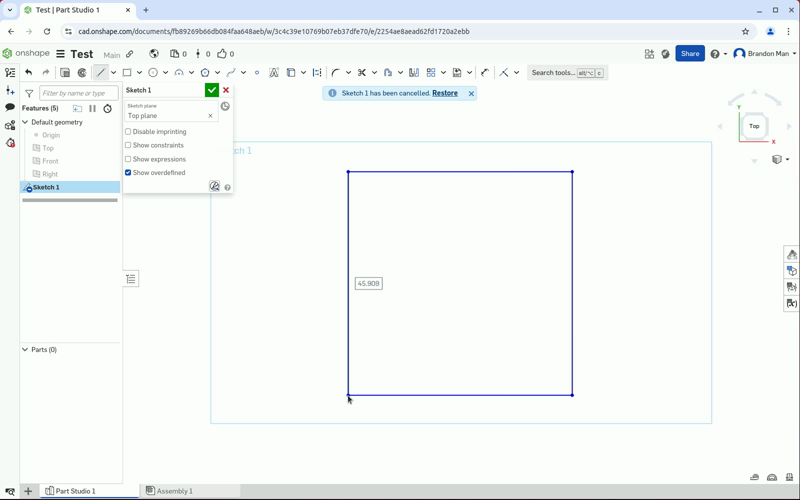
key(l)
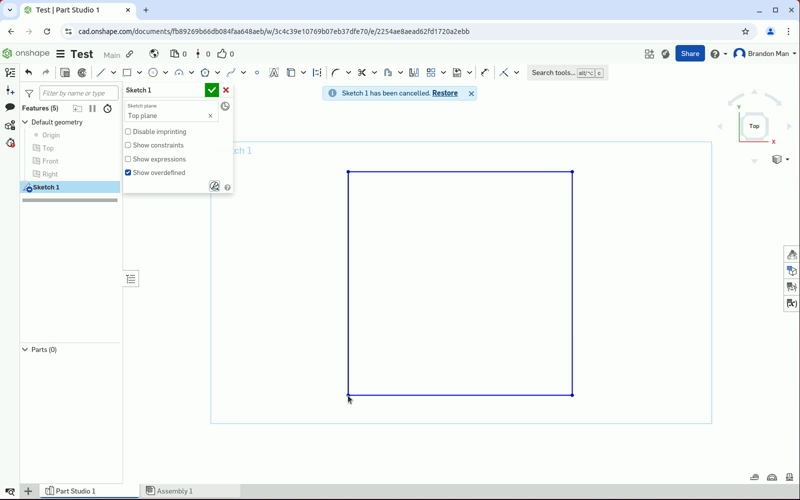
key_down(shift)
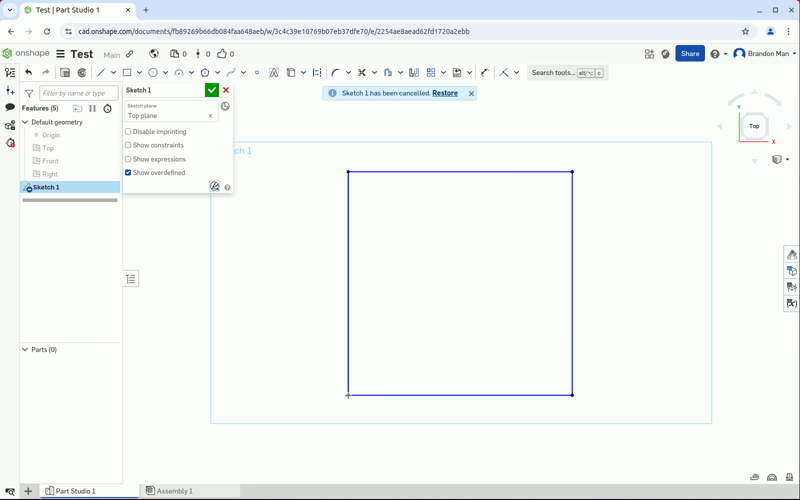
mouse_move(357, 386)
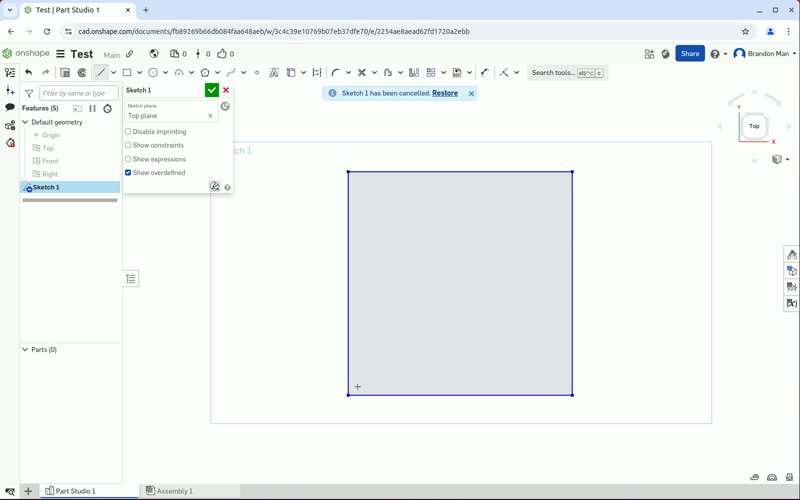
click(357, 386)
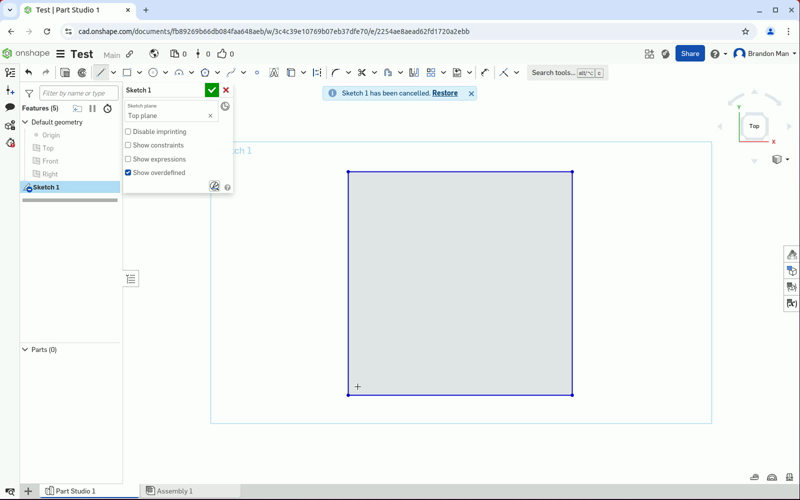
key_up(shift)
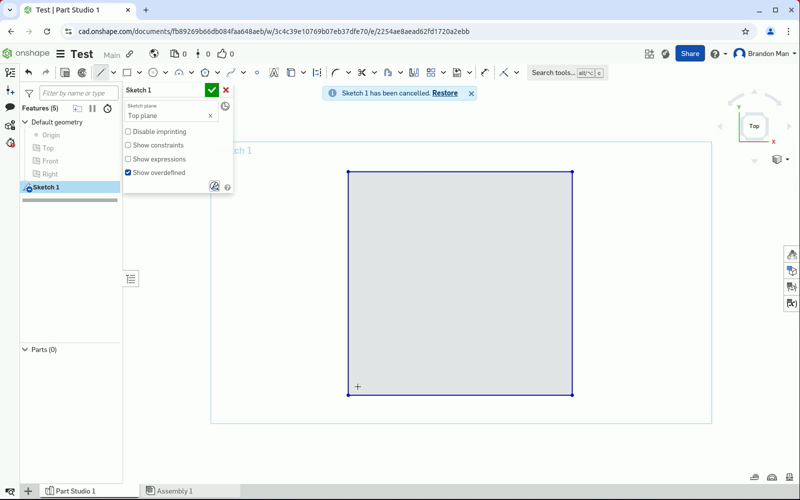
key_down(shift)
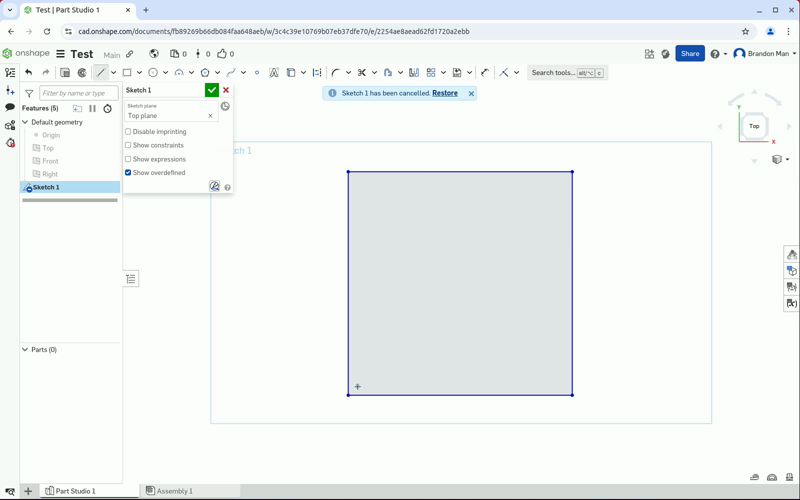
mouse_move(562, 386)
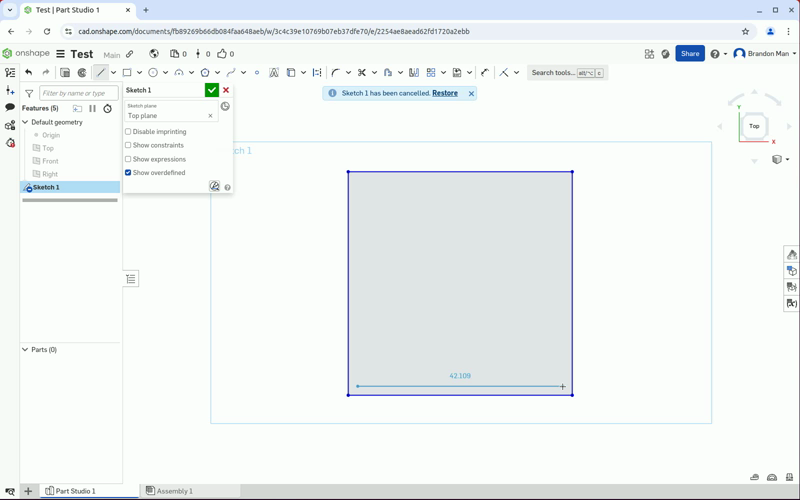
click(562, 386)
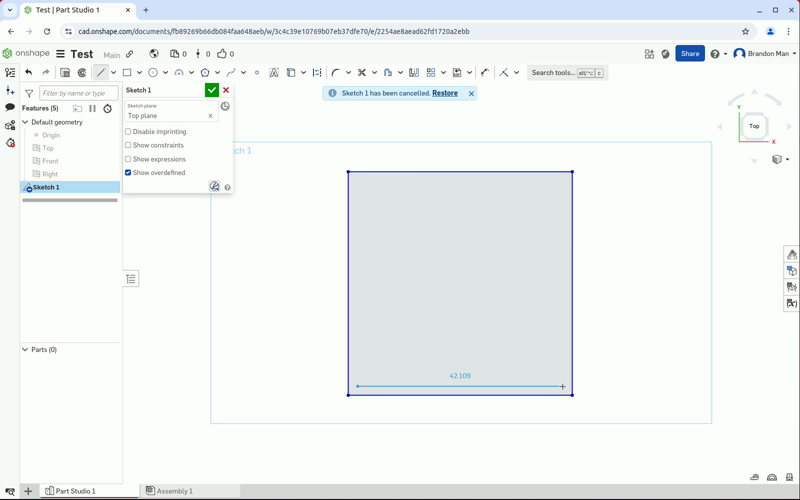
key_up(shift)
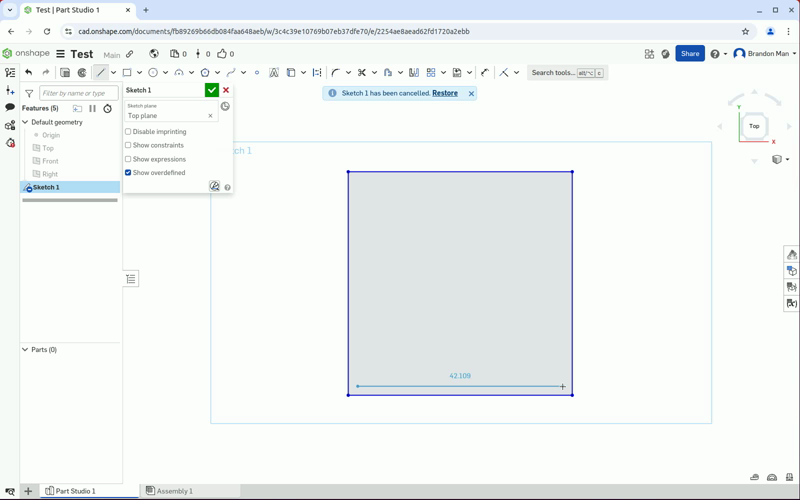
key_down(shift)
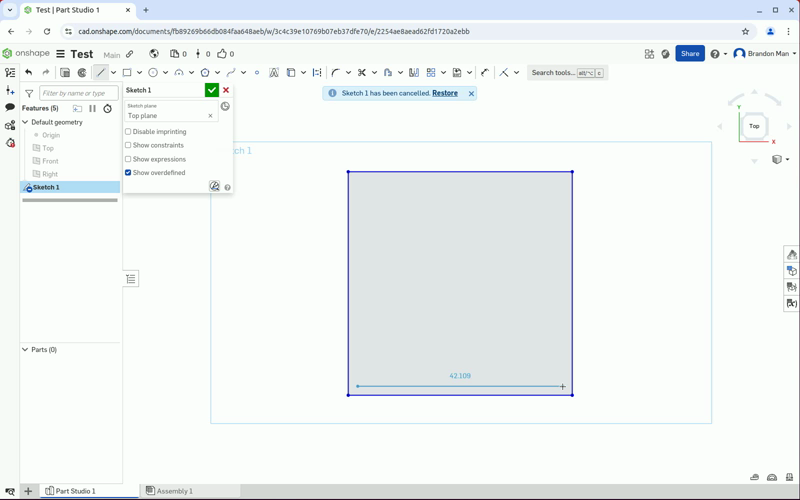
mouse_move(562, 180)
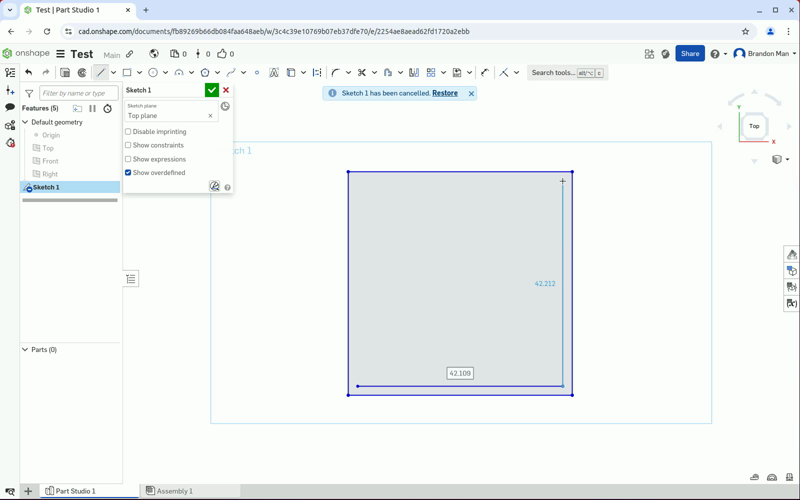
click(562, 180)
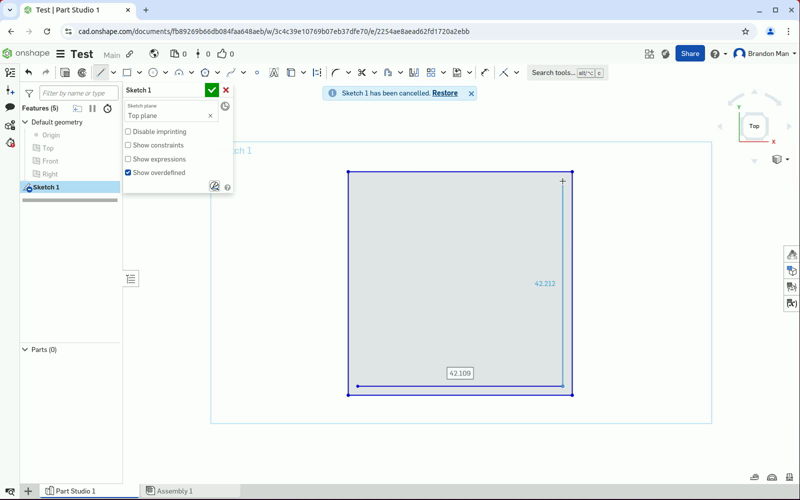
key_up(shift)
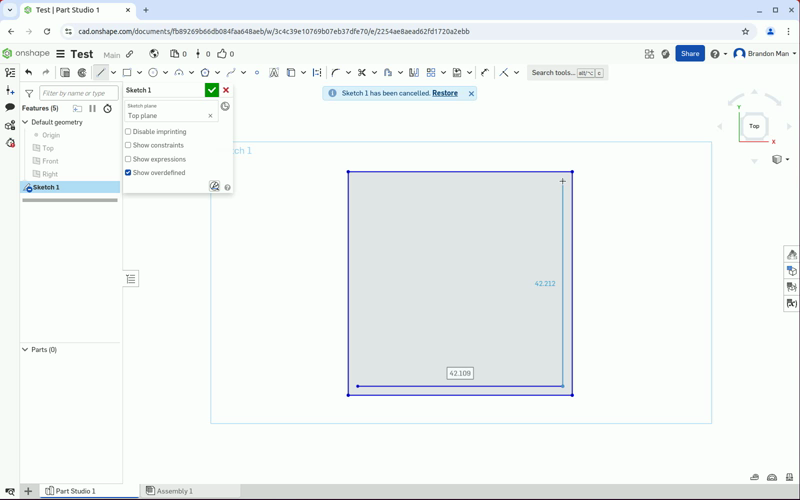
key_down(shift)
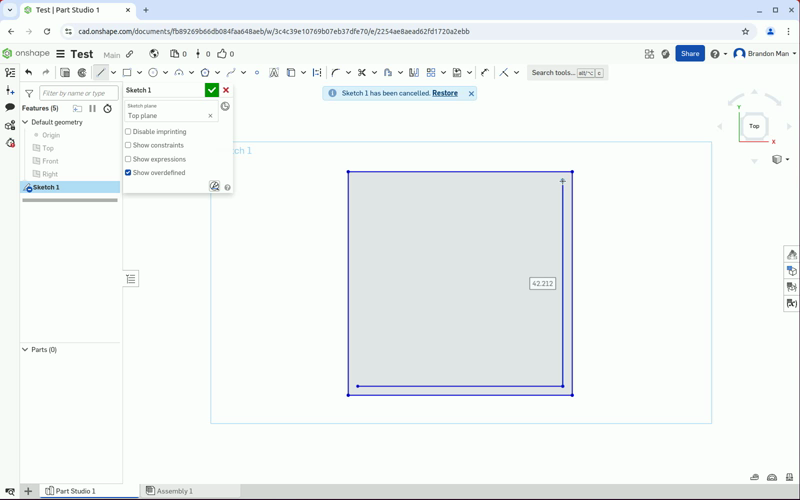
mouse_move(357, 180)
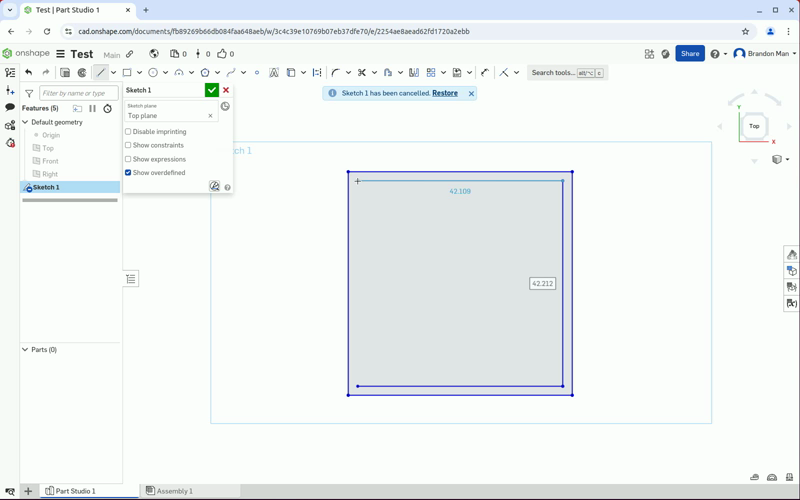
click(357, 180)
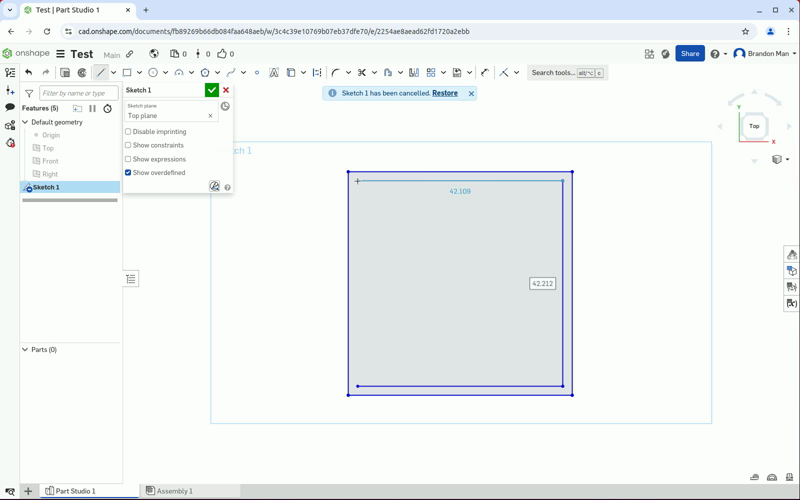
key_up(shift)
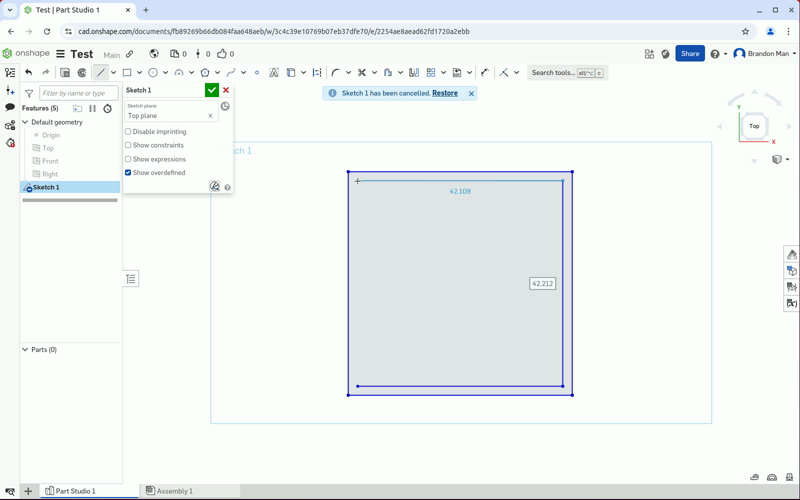
key_down(shift)
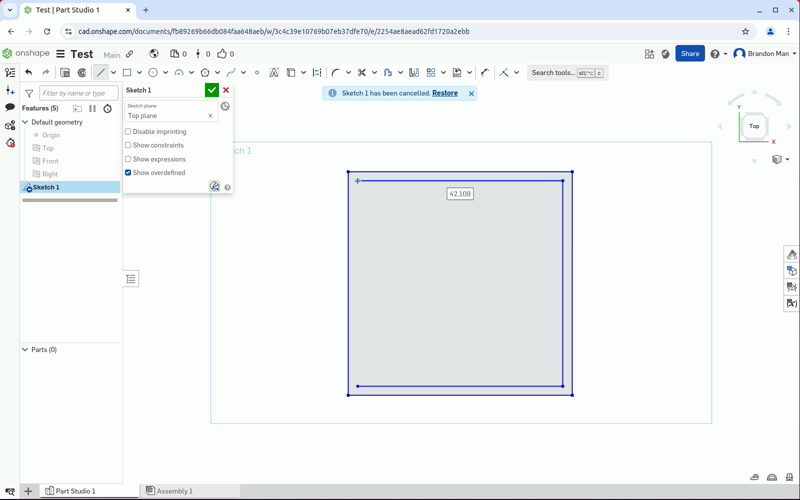
mouse_move(357, 386)
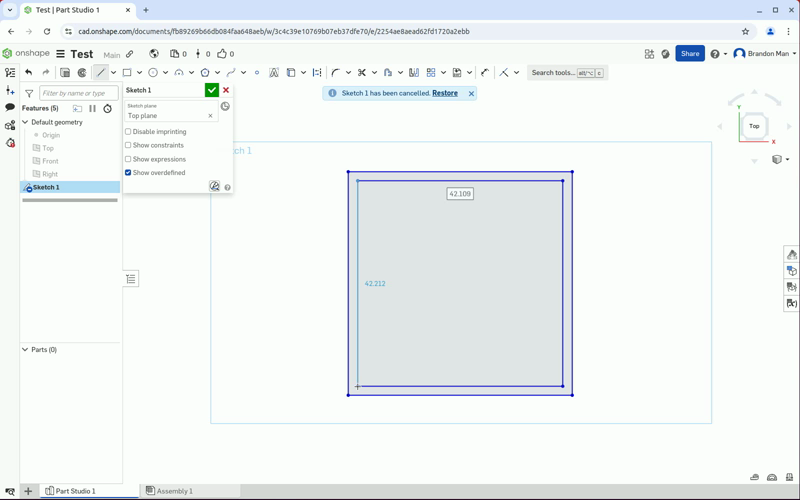
key_up(shift)
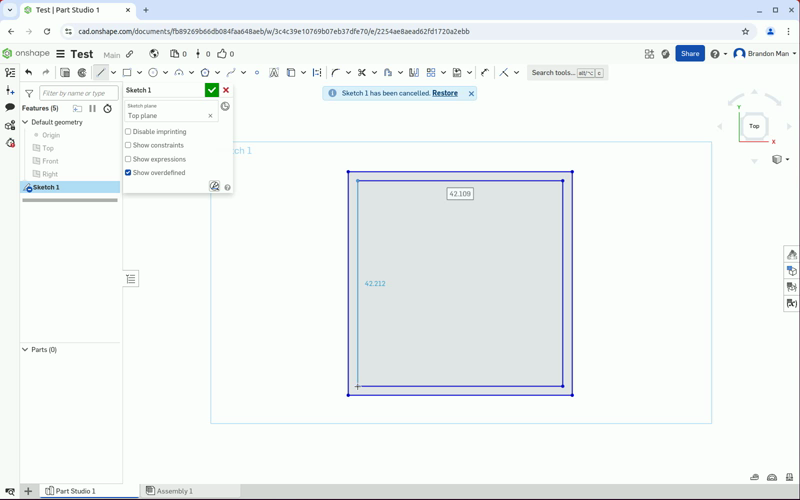
click(357, 386)
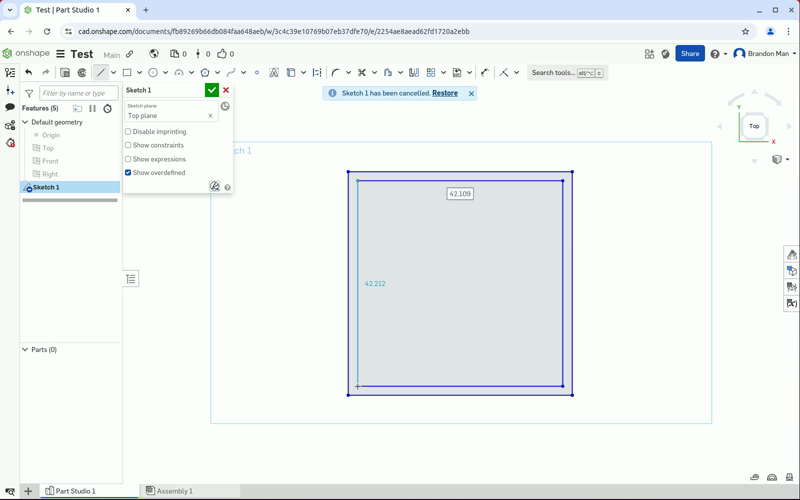
key(esc)
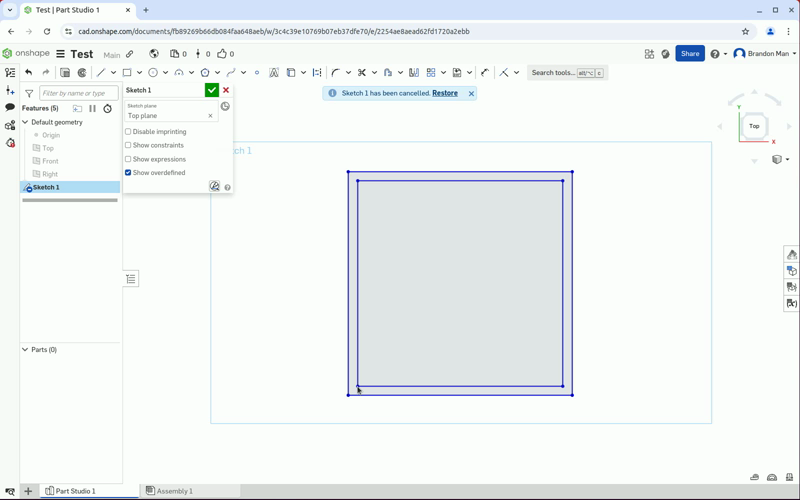
mouse_move(566, 177)
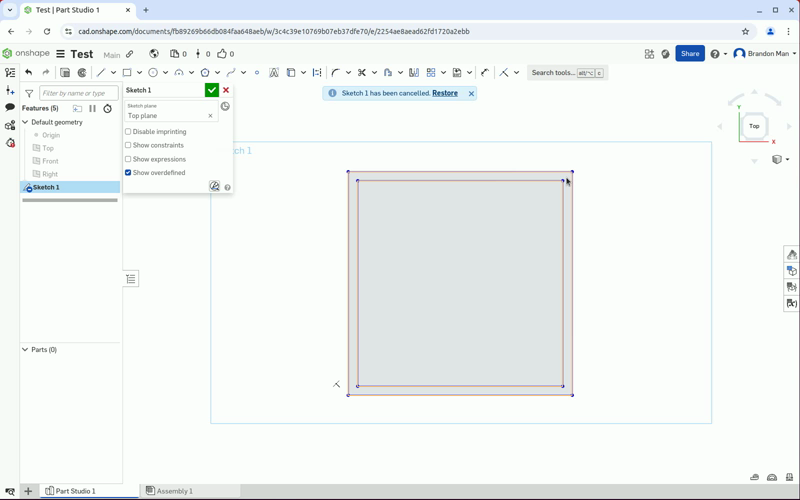
click(566, 177)
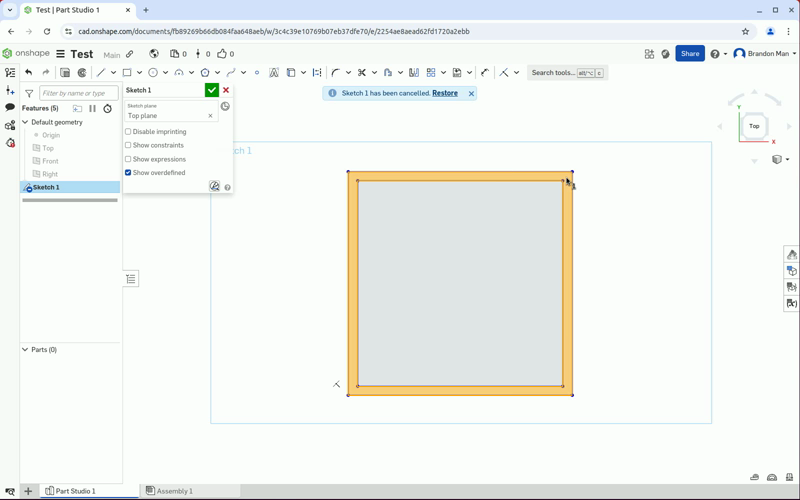
mouse_move(73, 352)
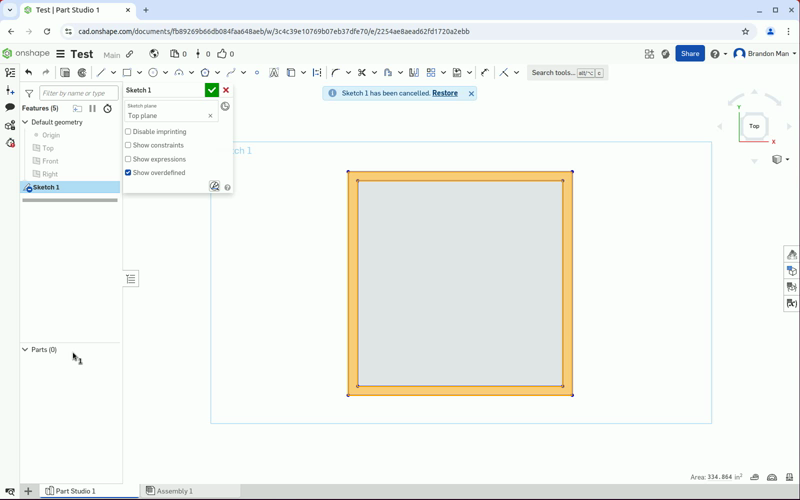
key(shift+y)
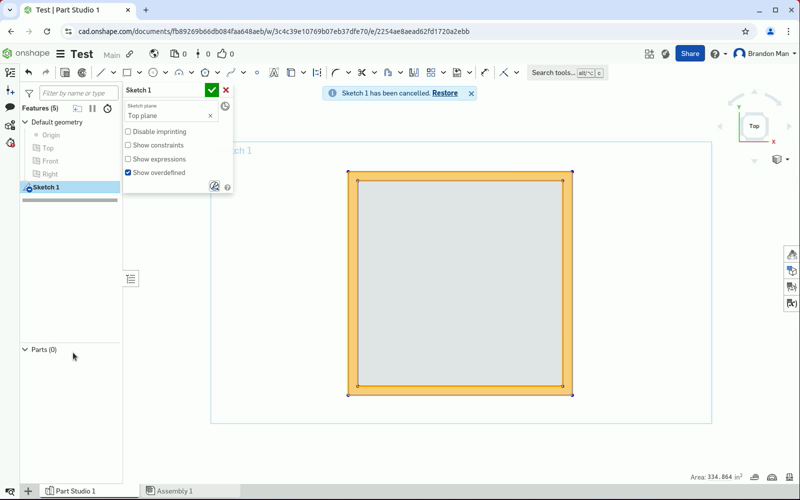
key(shift+e)
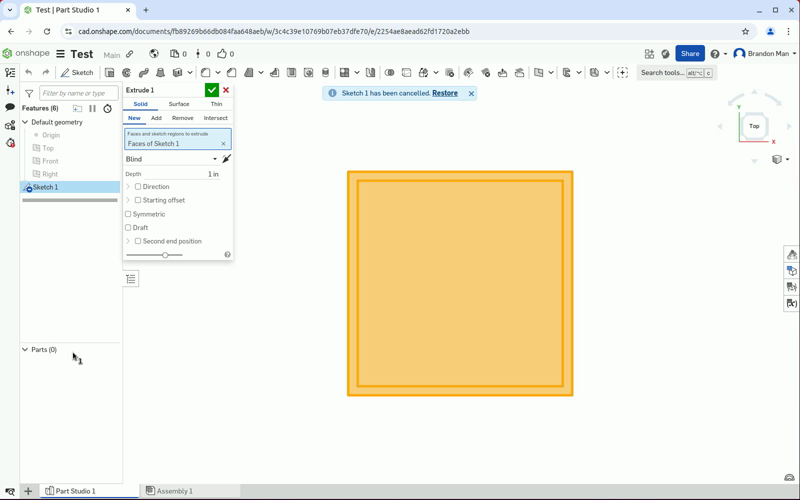
mouse_move(143, 106)
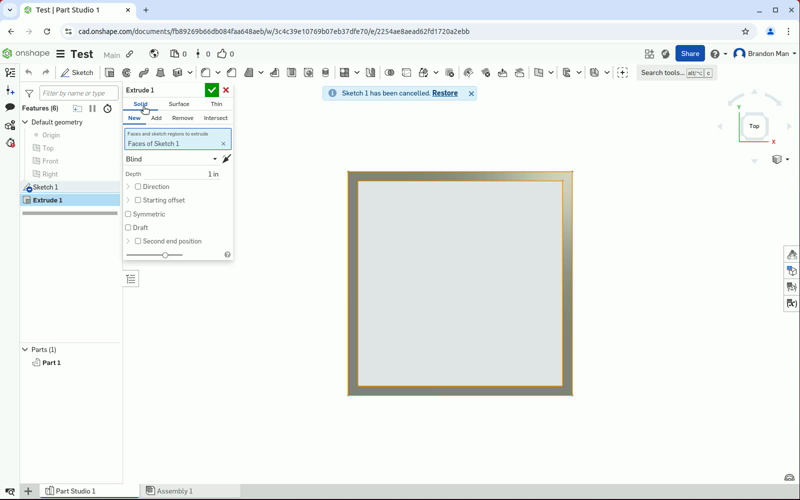
click(143, 106)
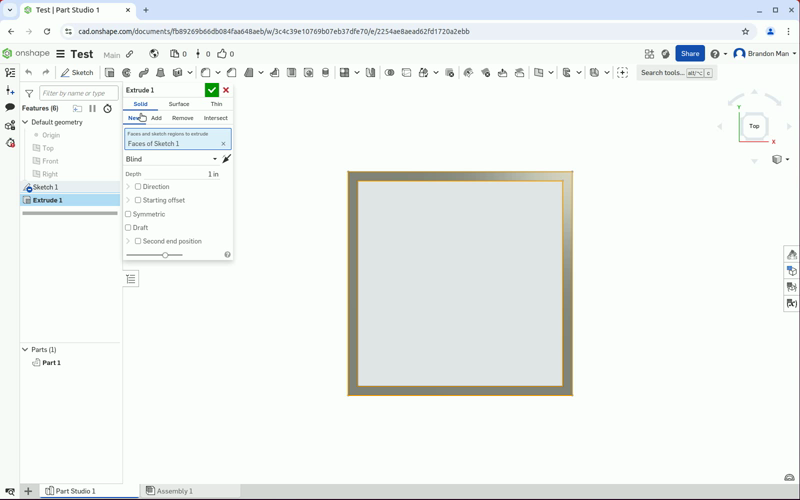
mouse_move(137, 120)
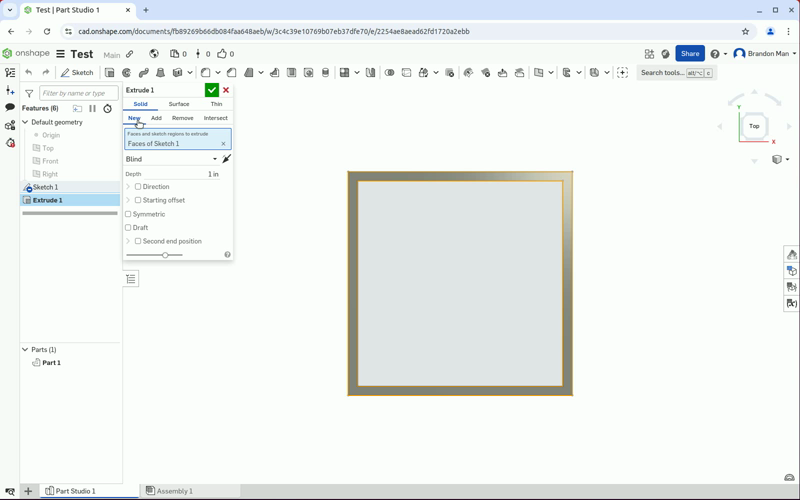
click(137, 120)
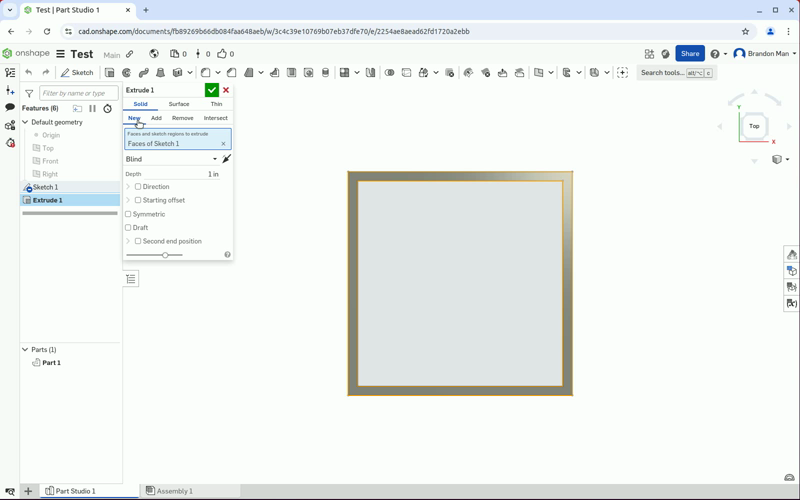
key(tab, 4)
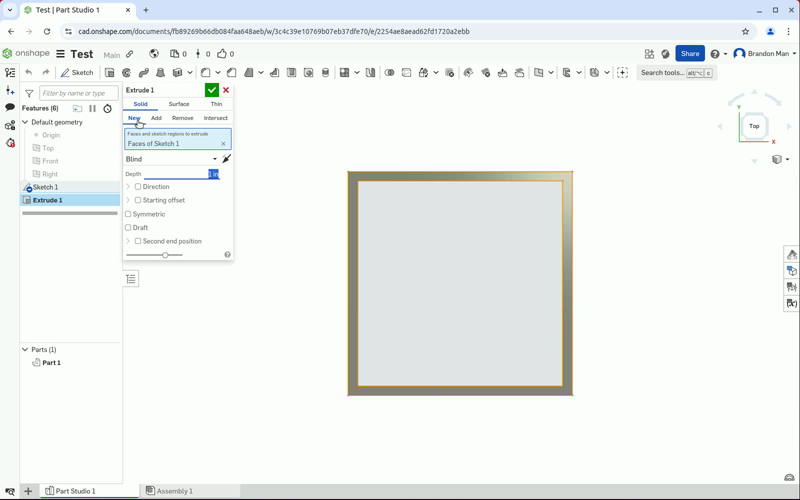
text(1.926)
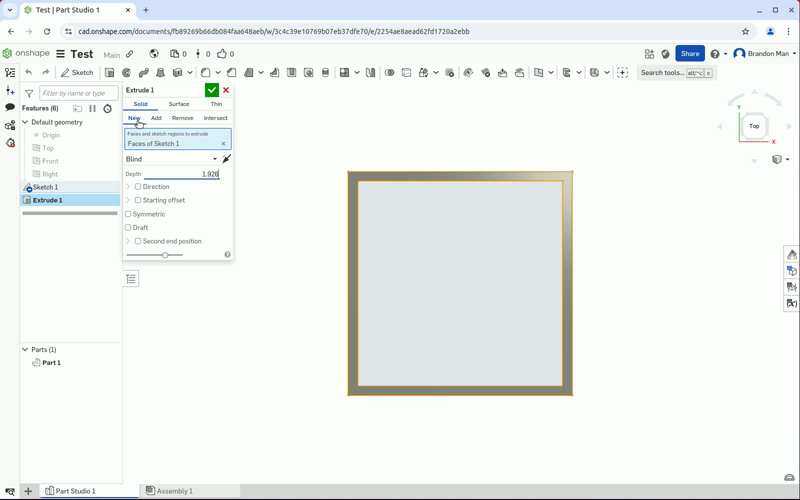
key(enter)
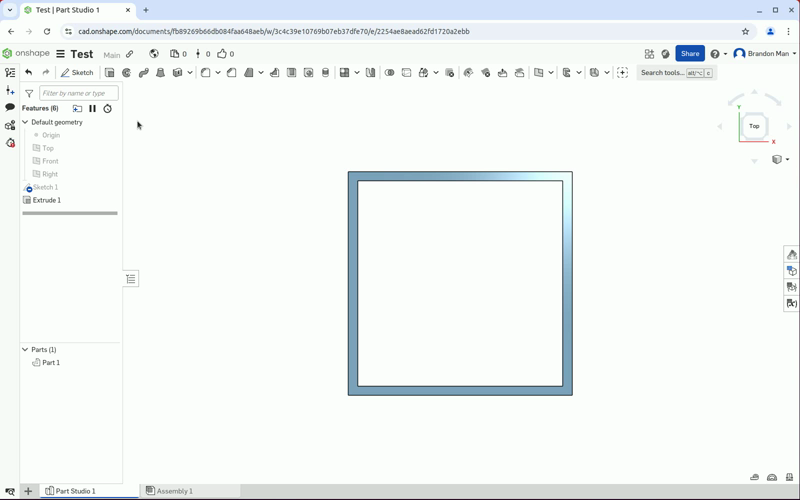
key(shift+h)
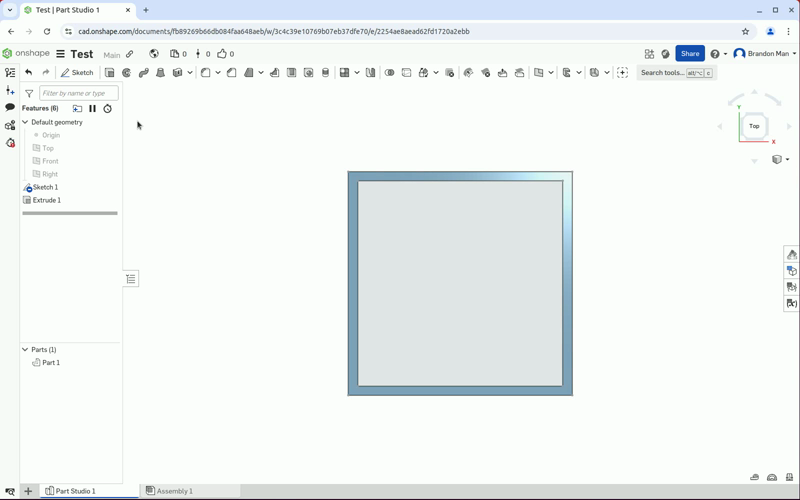
key(shift+h)
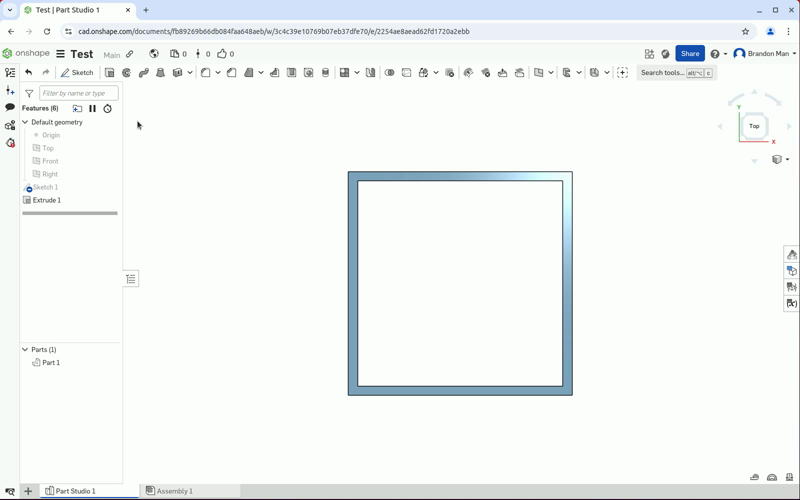
mouse_move(73, 189)
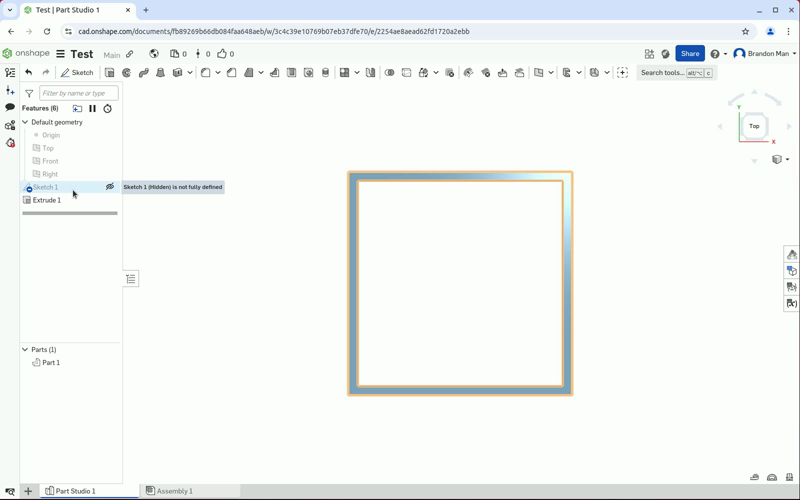
click(73, 189)
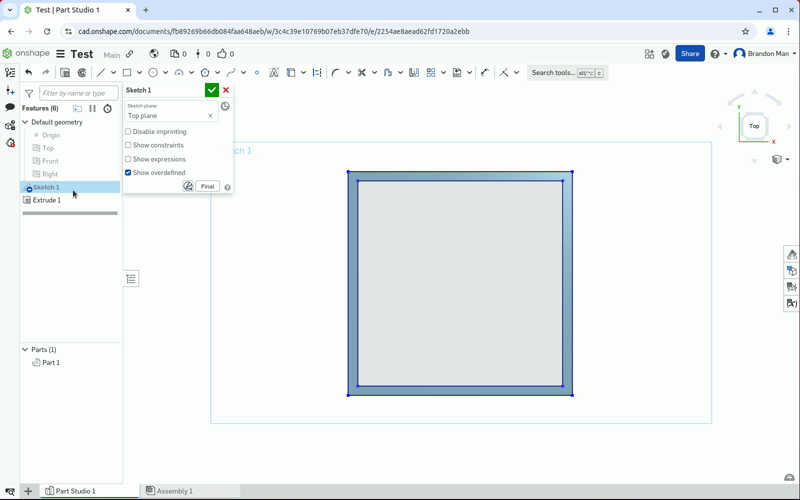
mouse_move(229, 92)
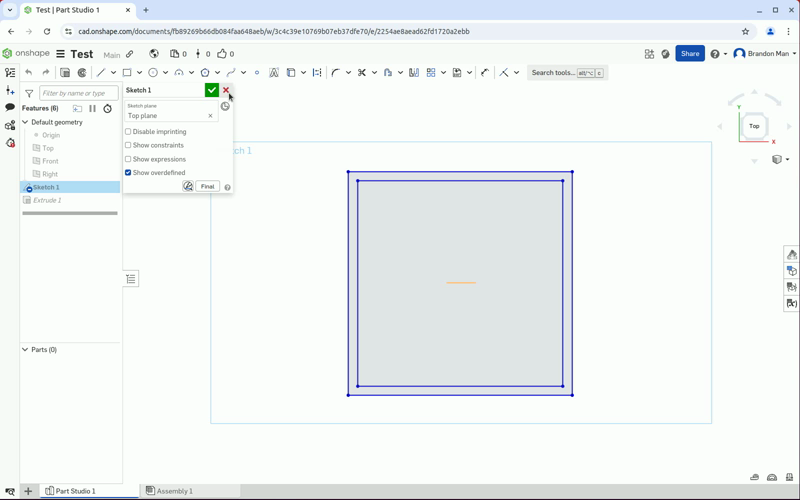
click(229, 92)
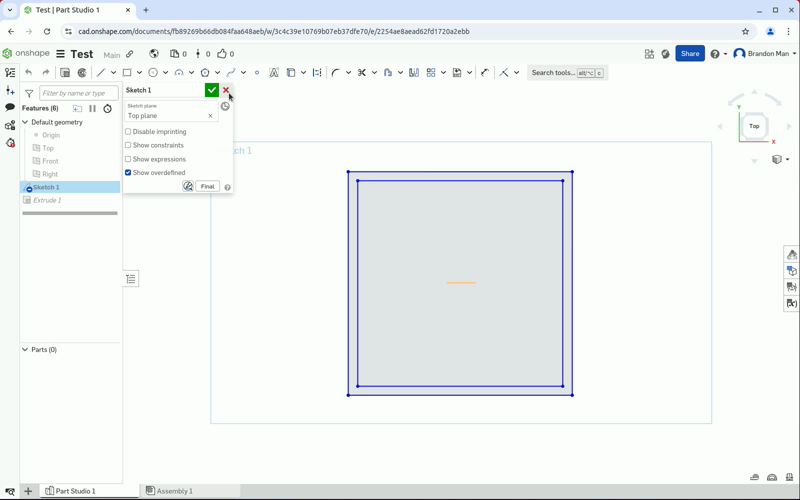
key(shift+s)
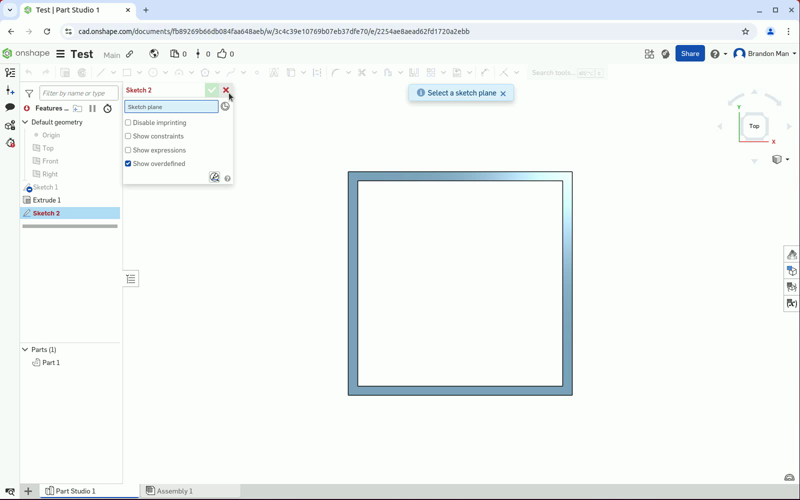
mouse_move(73, 150)
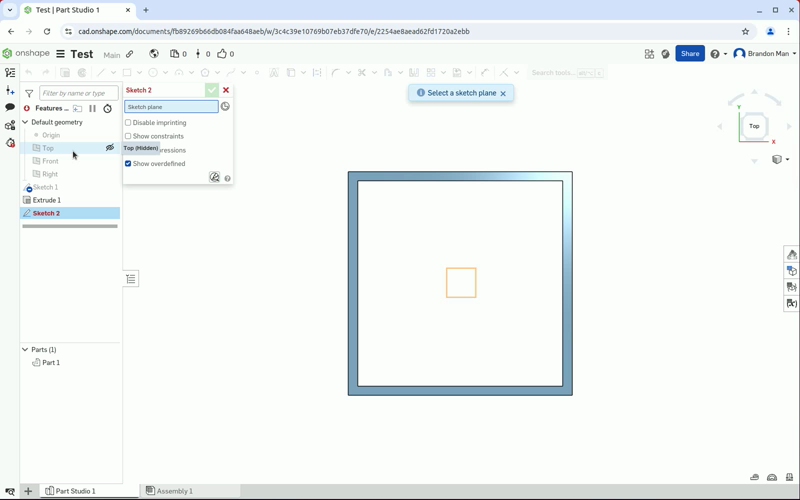
click(73, 150)
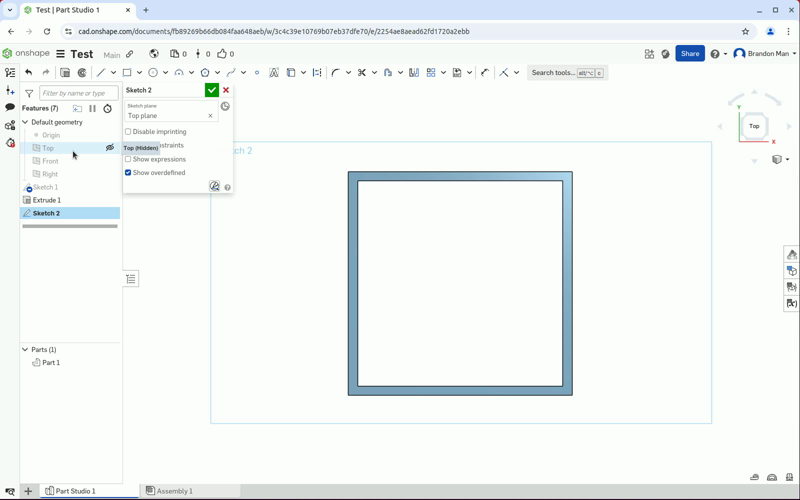
mouse_move(73, 352)
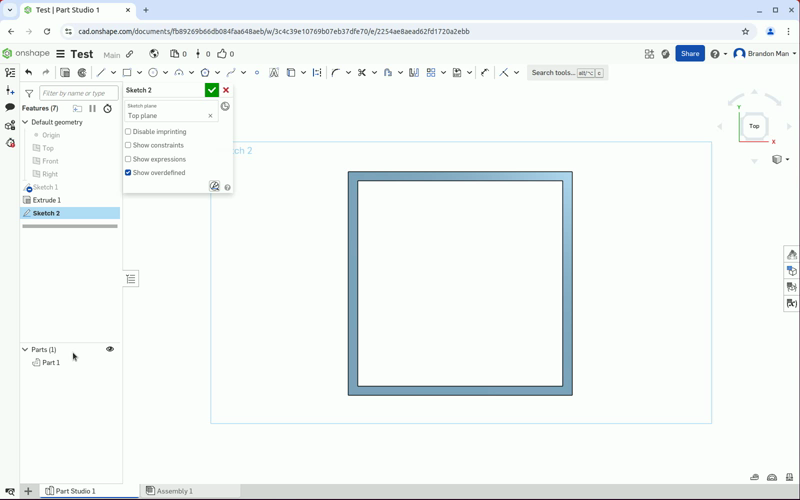
key(y)
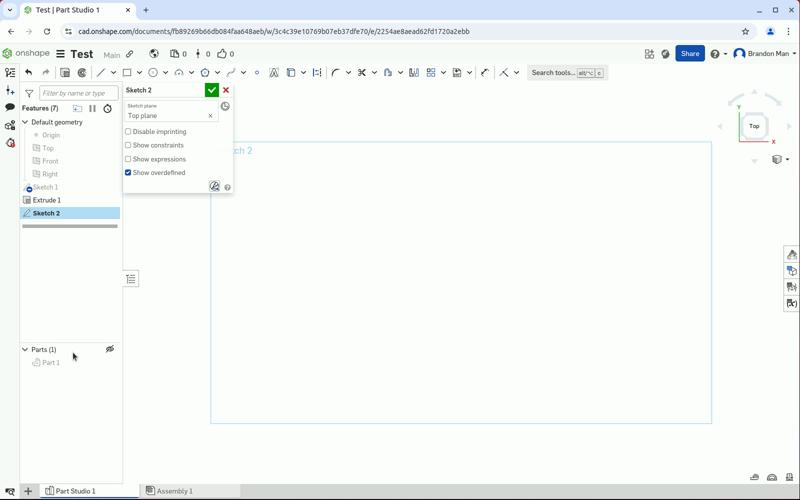
key(l)
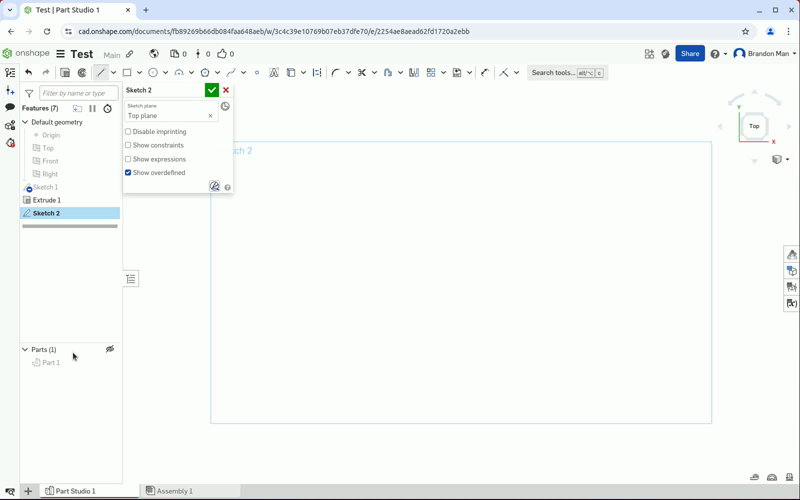
key_down(shift)
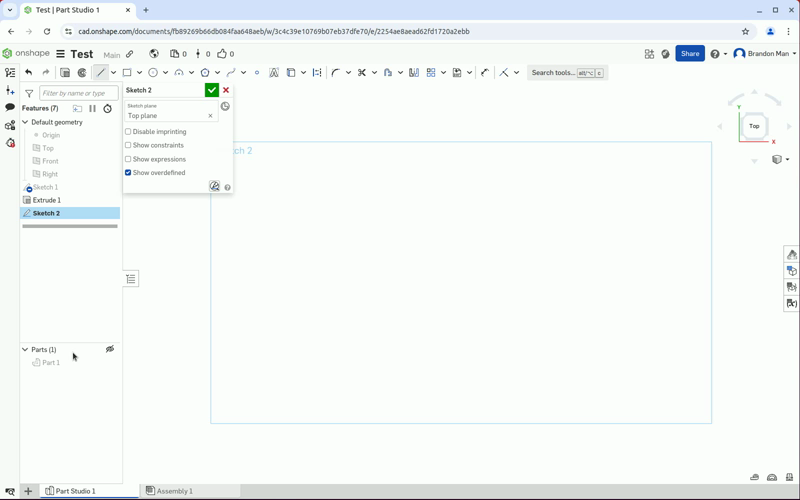
mouse_move(357, 246)
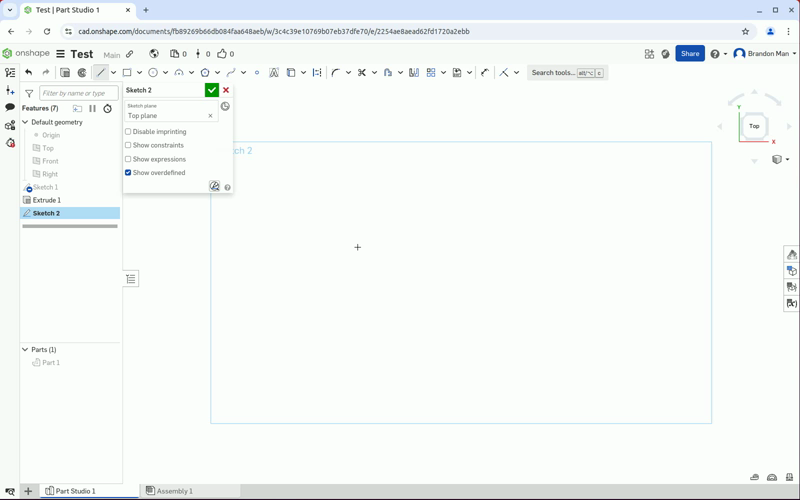
click(357, 246)
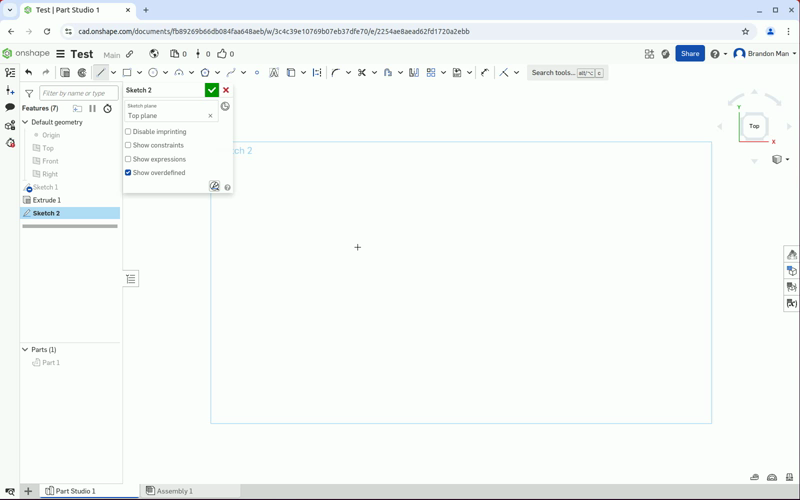
key_up(shift)
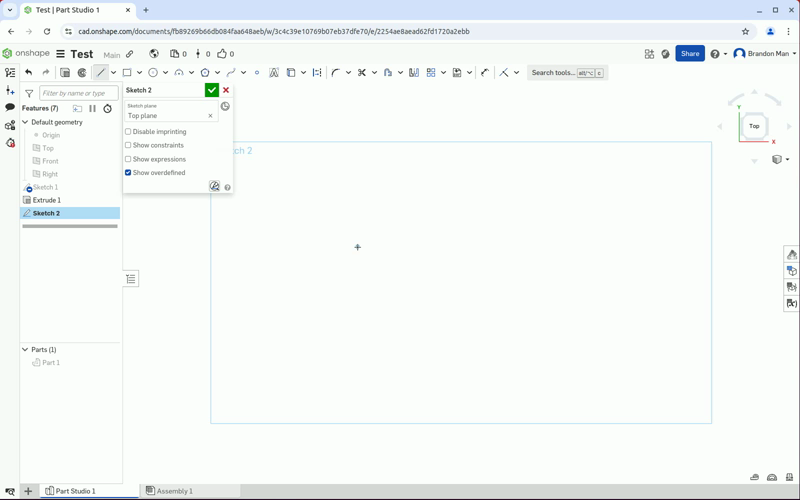
key_down(shift)
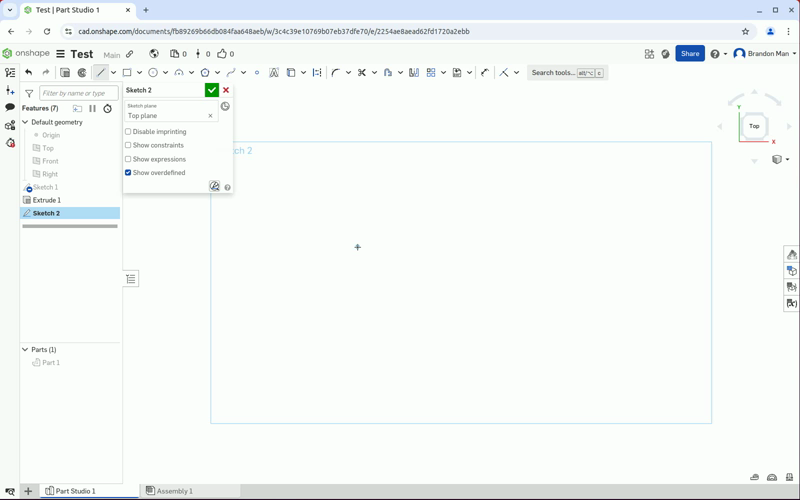
mouse_move(564, 246)
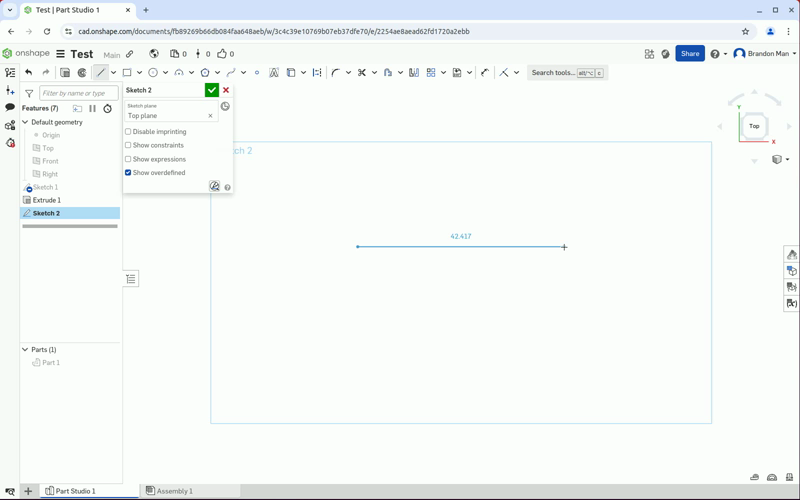
click(564, 246)
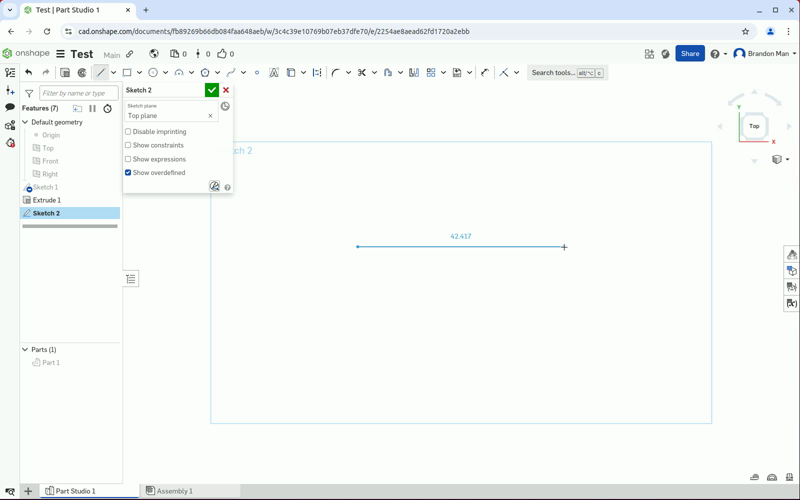
key_up(shift)
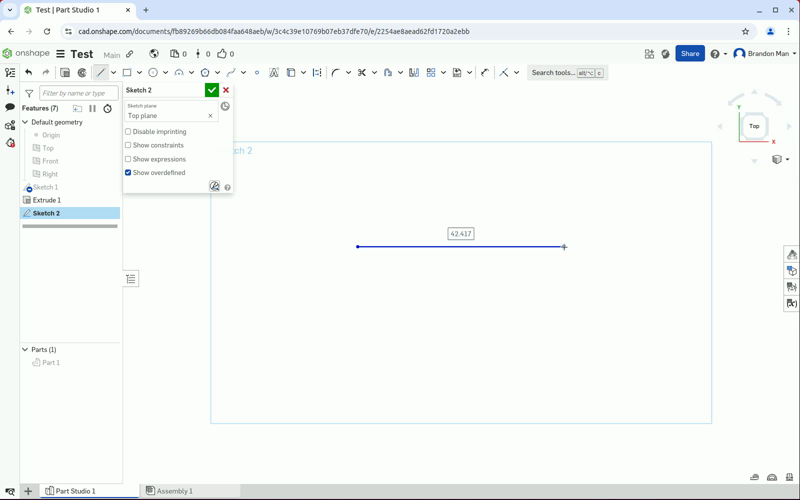
key_down(shift)
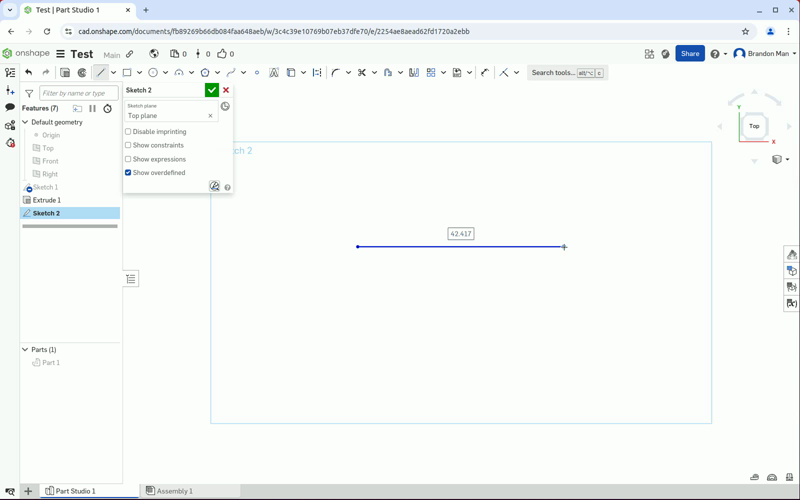
mouse_move(589, 246)
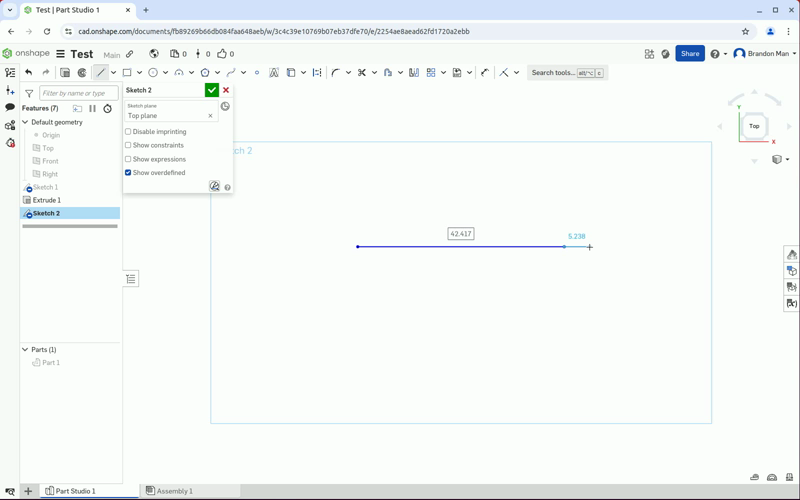
mouse_move(564, 237)
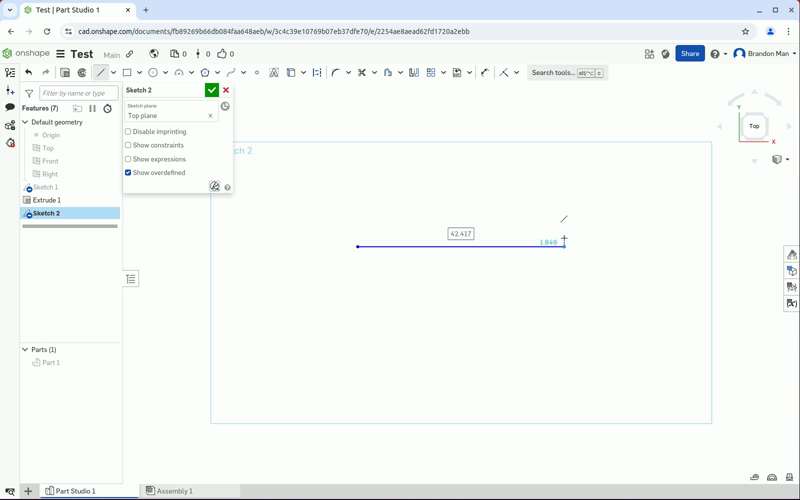
click(564, 237)
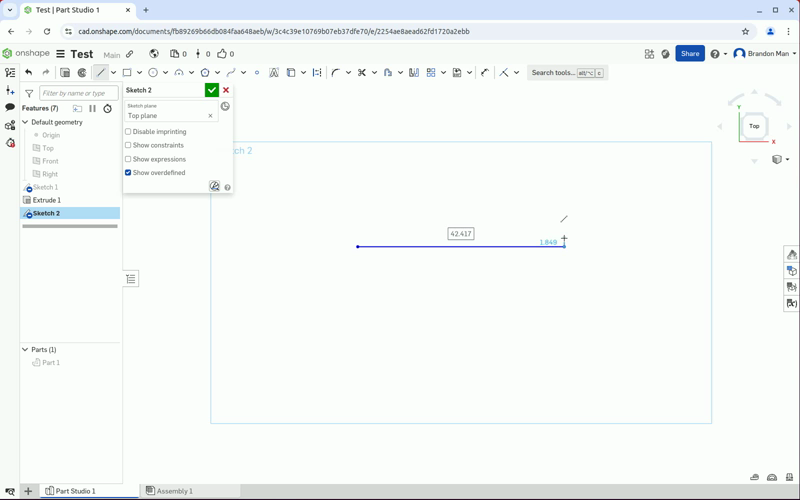
key_up(shift)
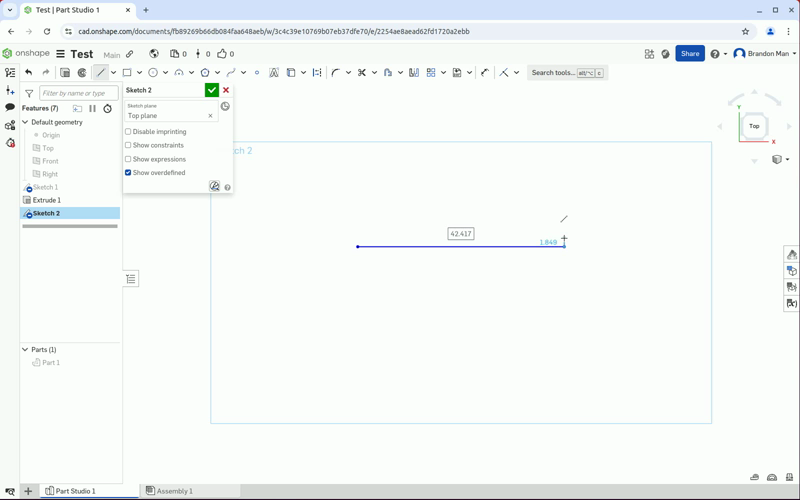
key_down(shift)
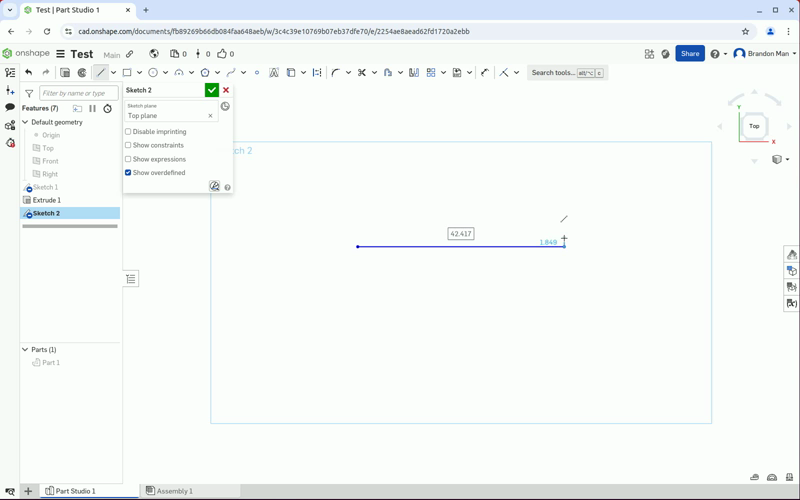
mouse_move(589, 237)
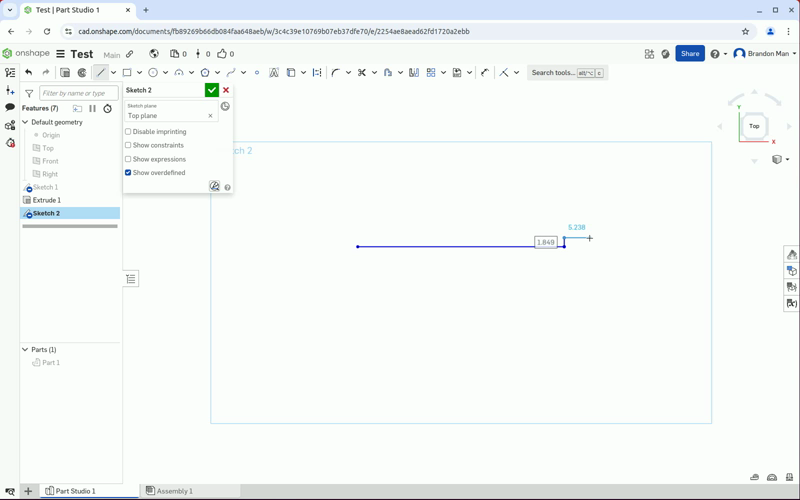
mouse_move(513, 237)
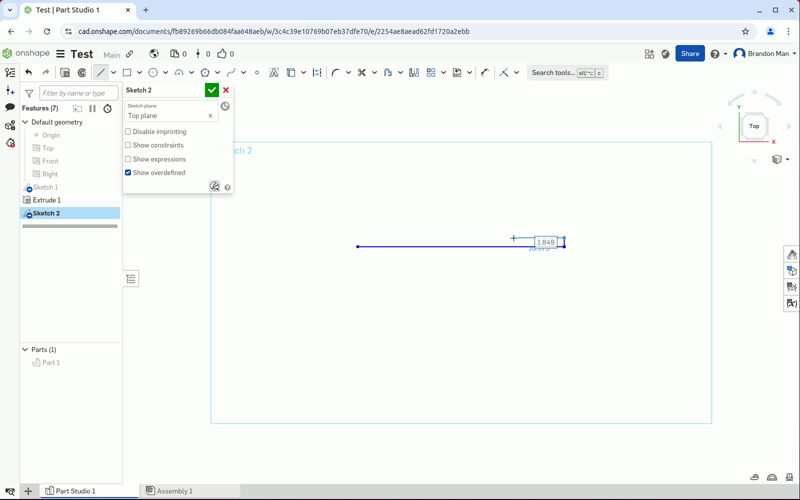
click(513, 237)
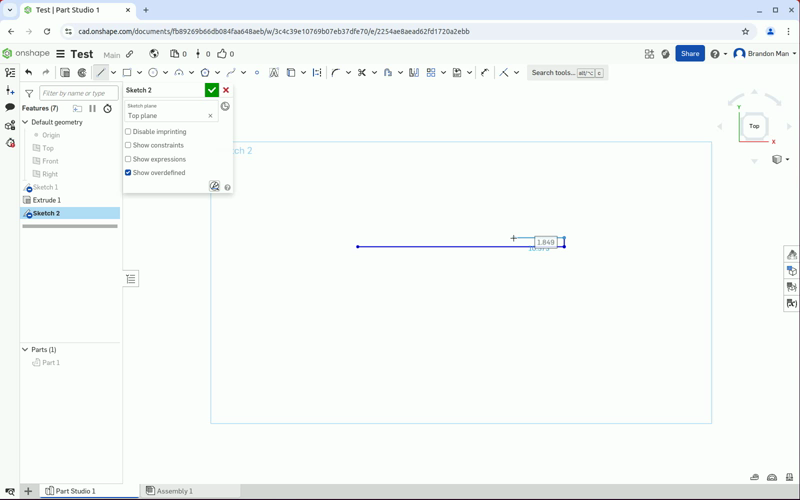
key_up(shift)
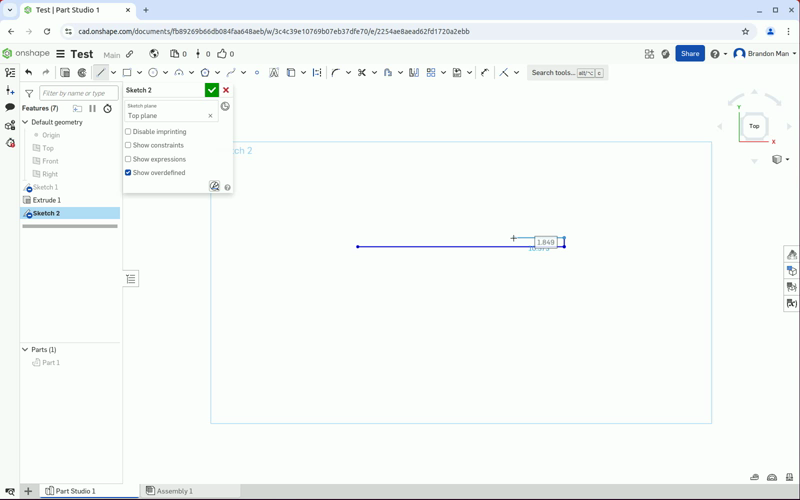
key_down(shift)
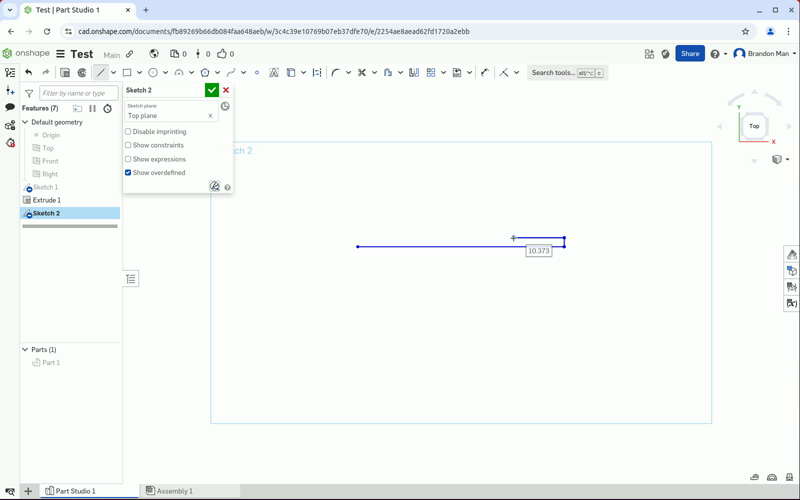
mouse_move(543, 237)
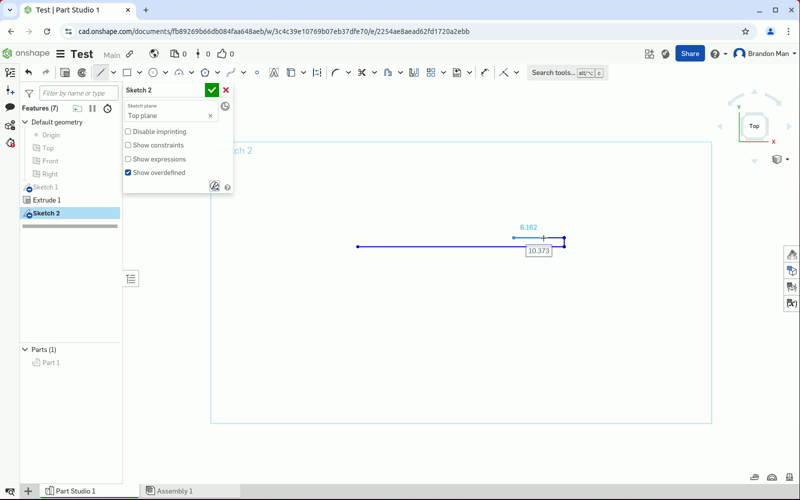
mouse_move(513, 179)
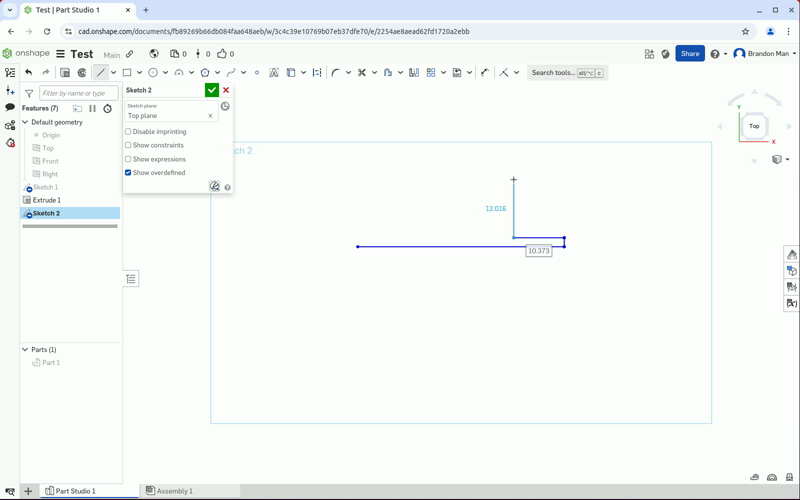
click(513, 179)
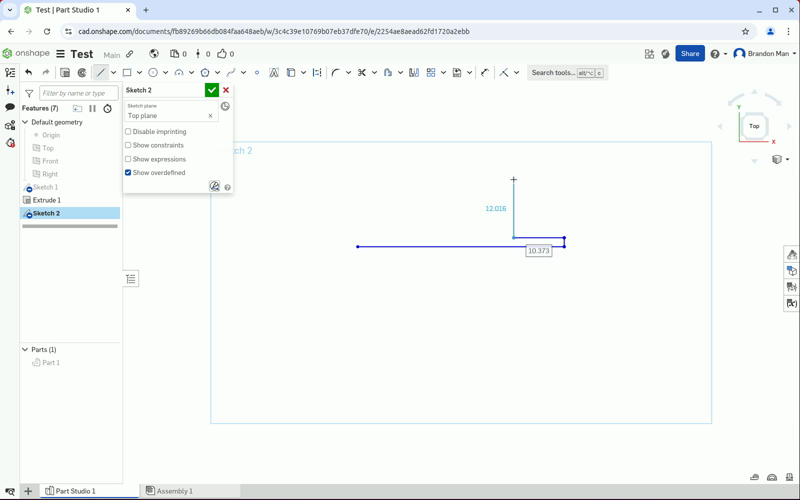
key_up(shift)
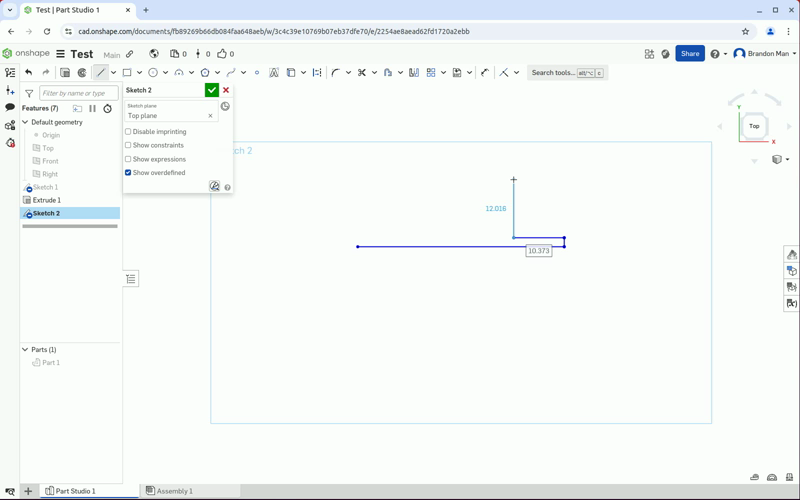
key_down(shift)
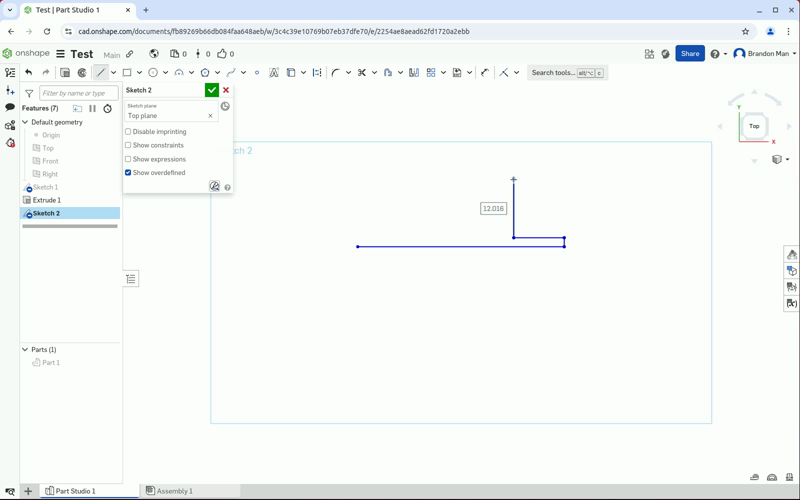
mouse_move(543, 179)
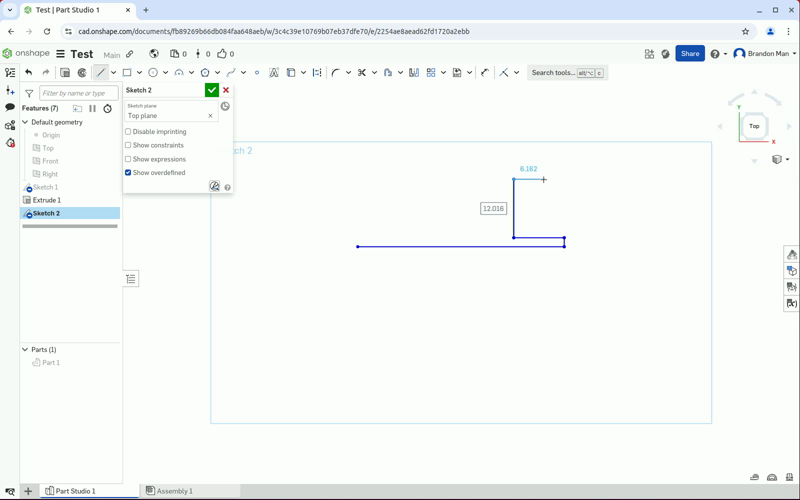
mouse_move(505, 179)
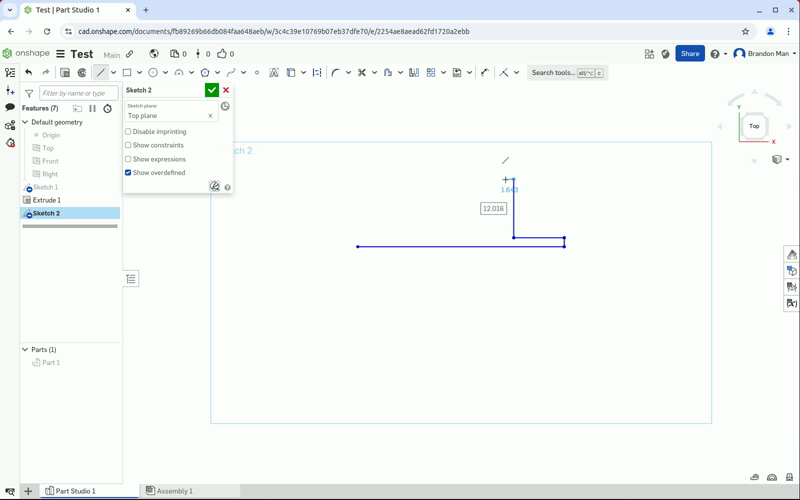
click(505, 179)
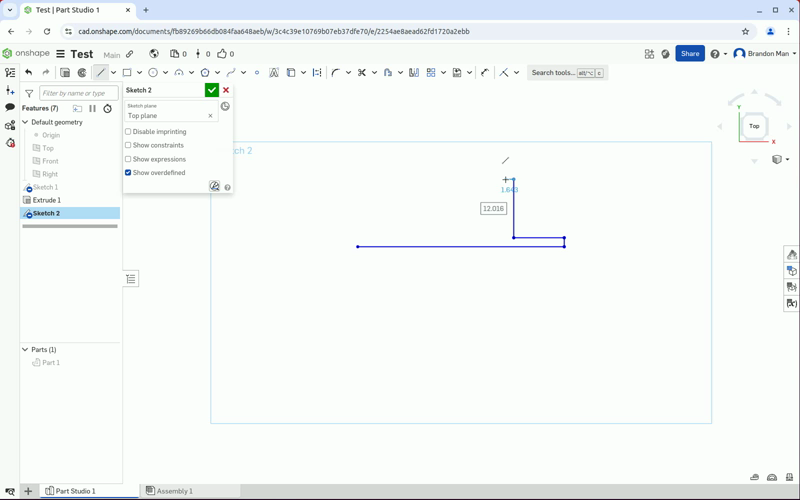
key_up(shift)
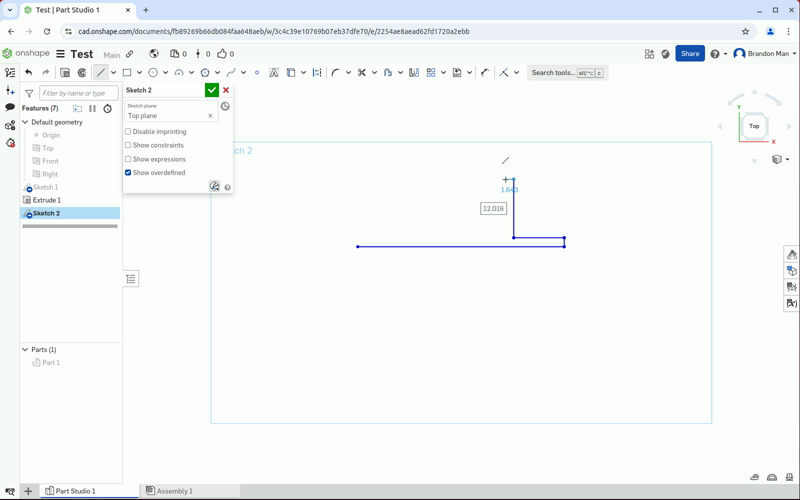
key_down(shift)
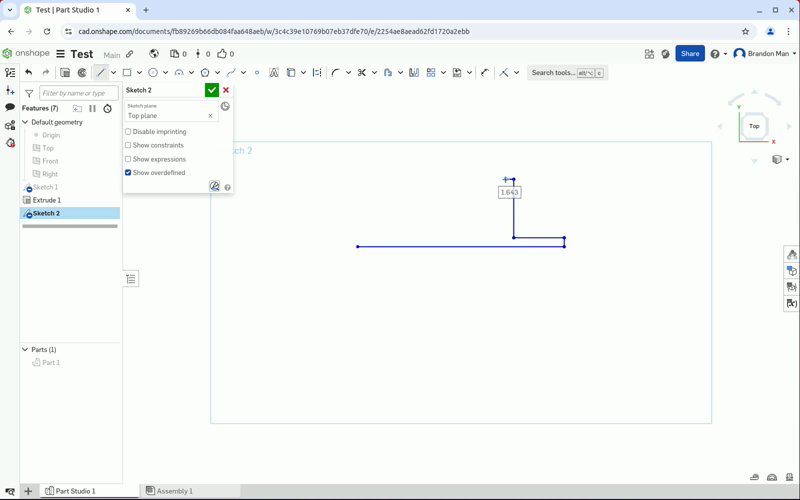
mouse_move(535, 179)
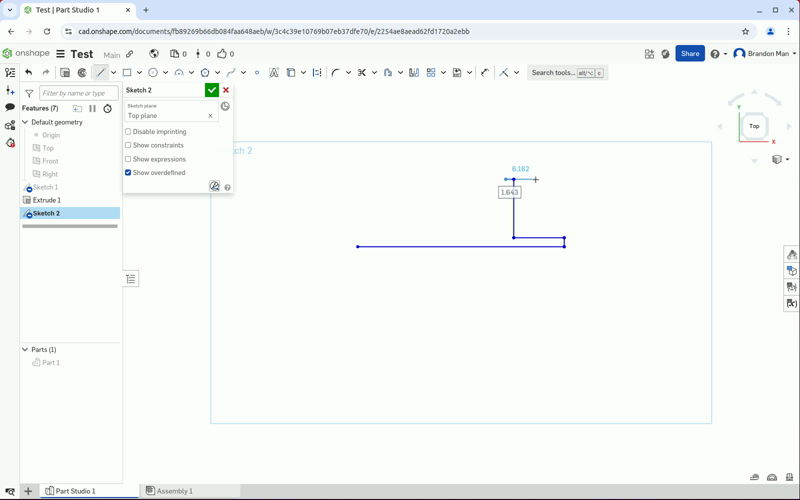
mouse_move(505, 237)
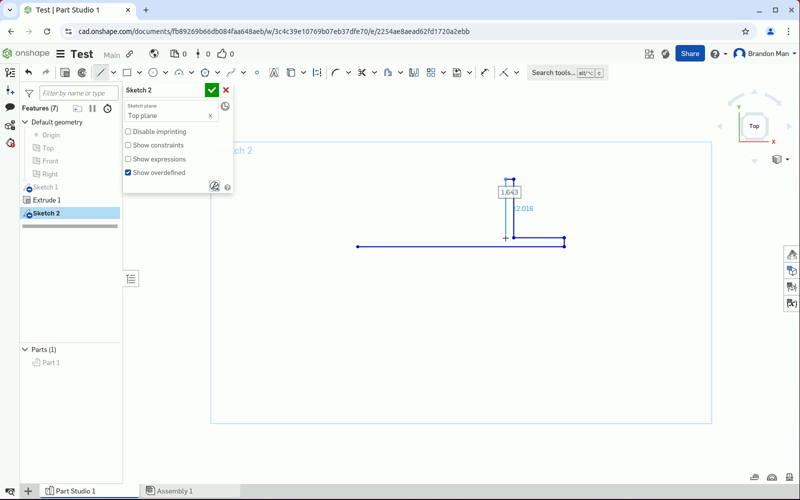
click(505, 237)
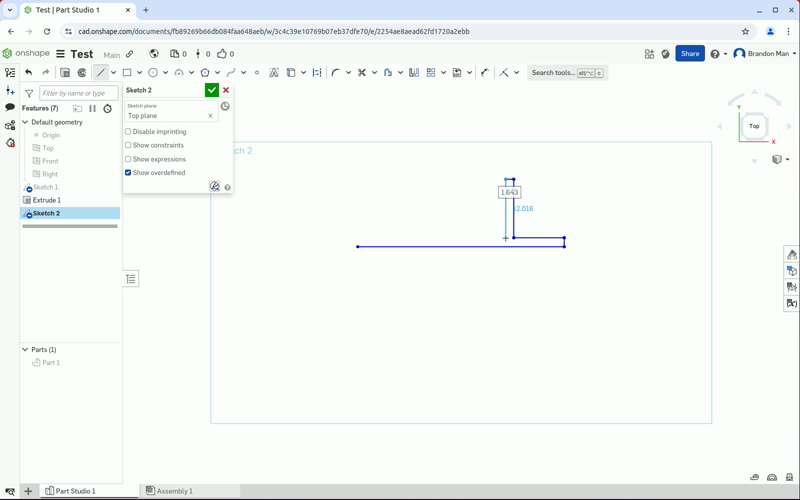
key_up(shift)
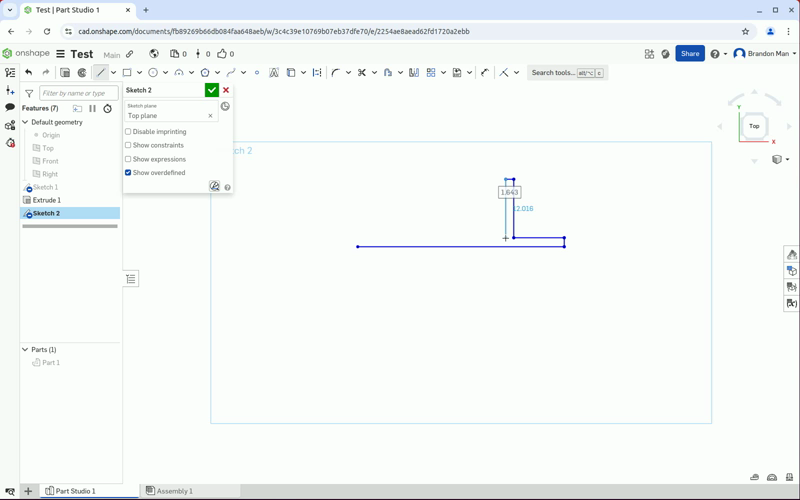
key_down(shift)
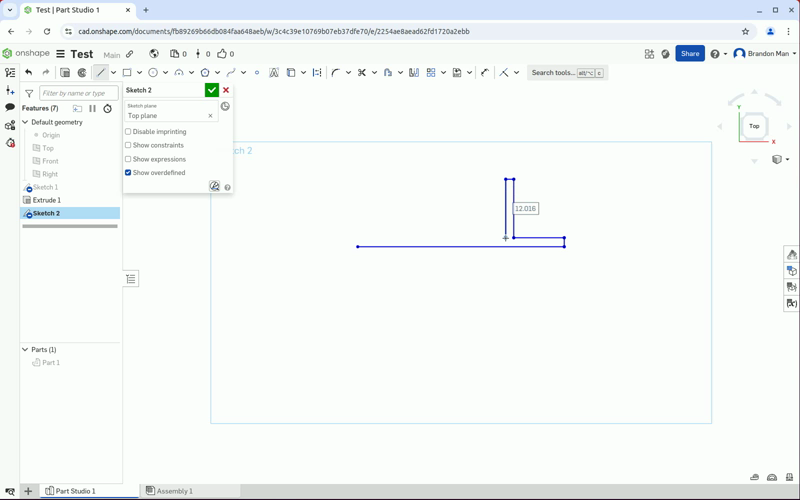
mouse_move(416, 237)
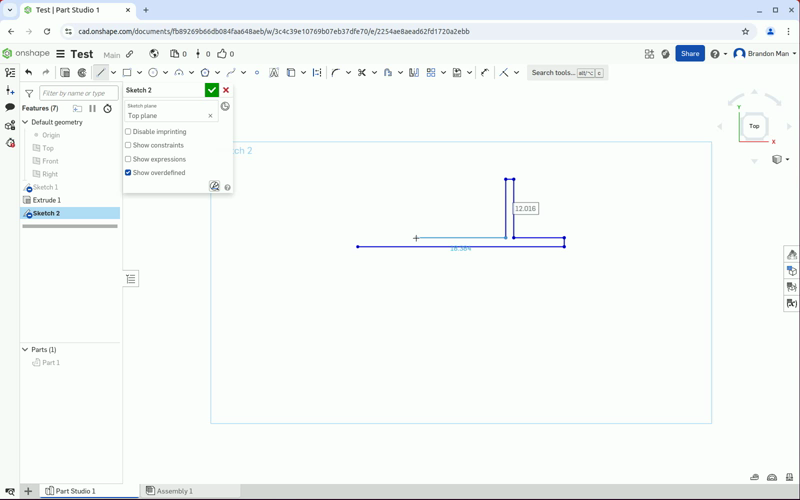
click(416, 237)
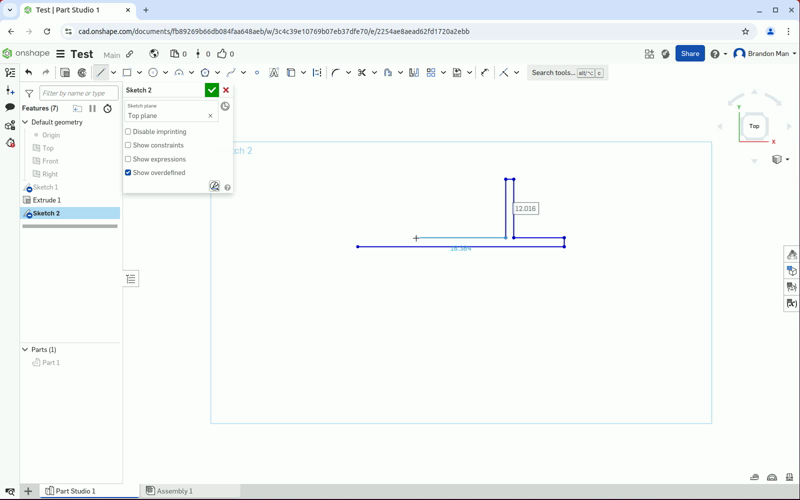
key_up(shift)
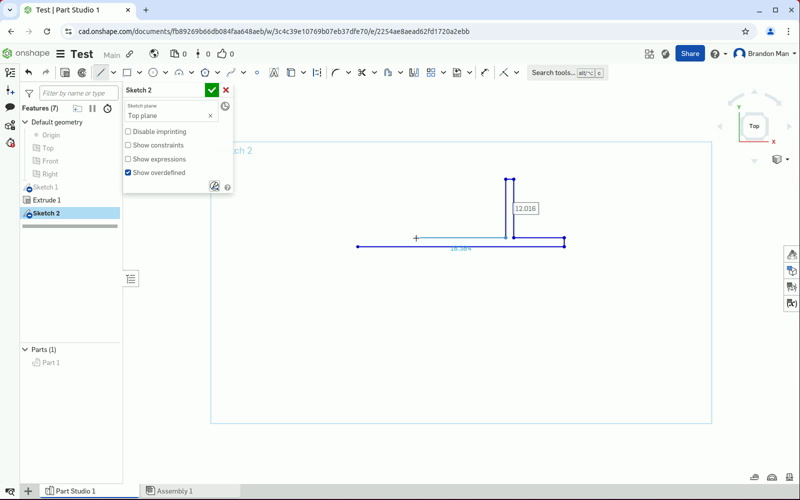
key_down(shift)
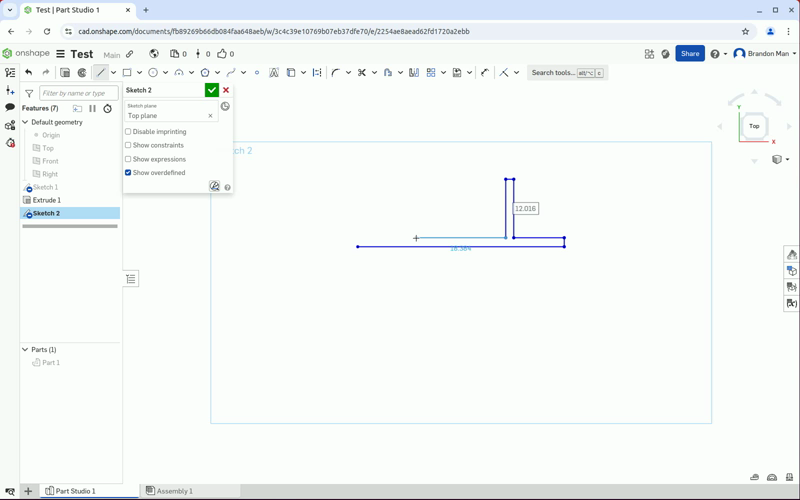
mouse_move(446, 237)
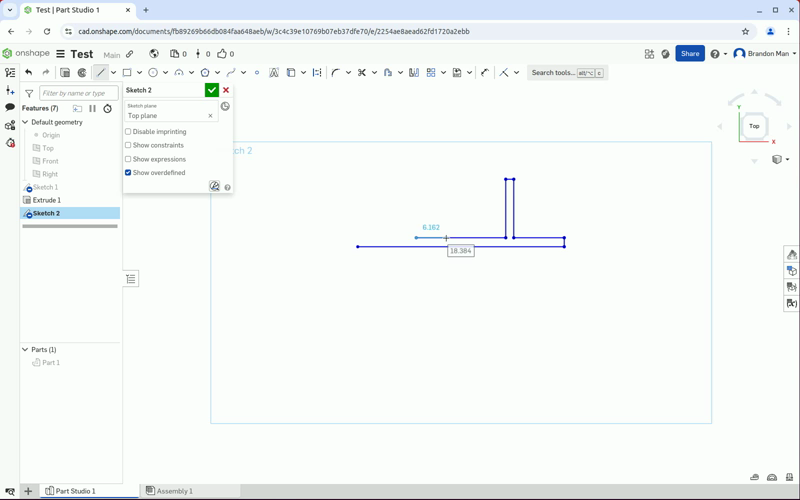
mouse_move(416, 179)
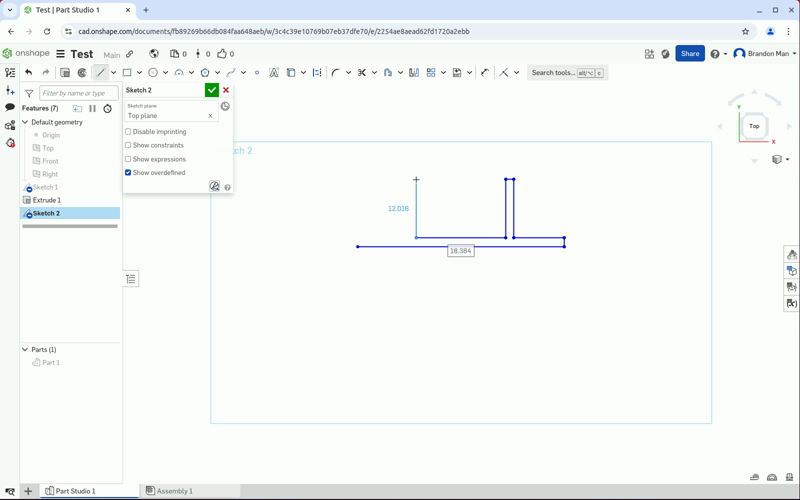
click(416, 179)
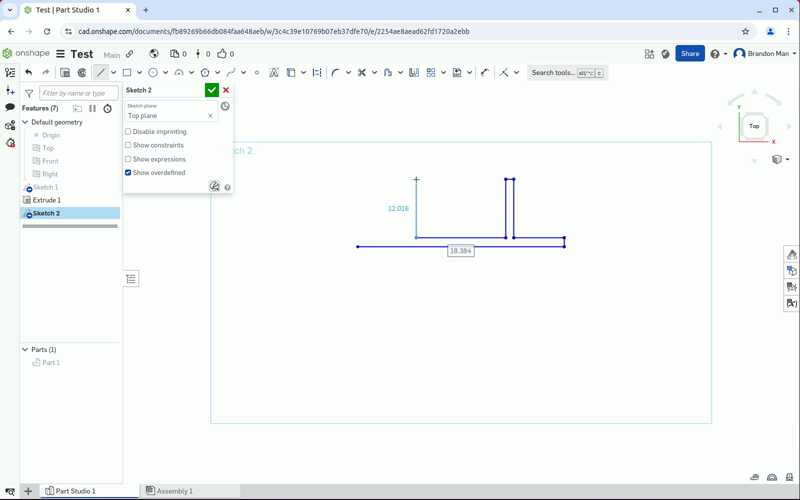
key_up(shift)
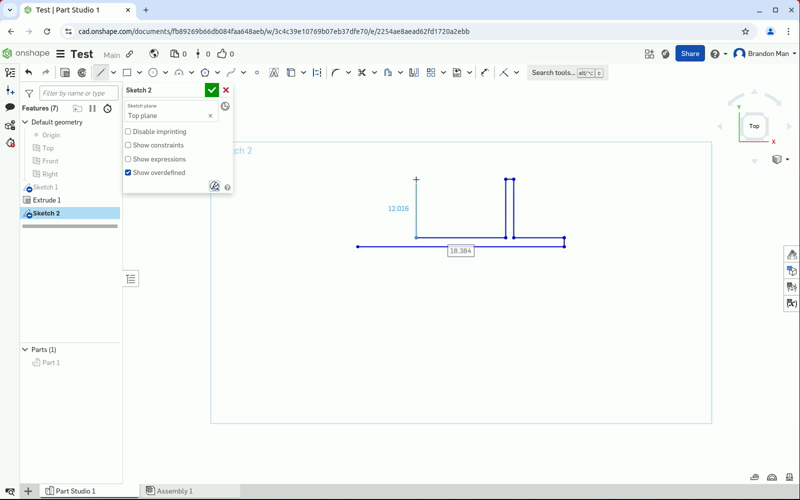
key_down(shift)
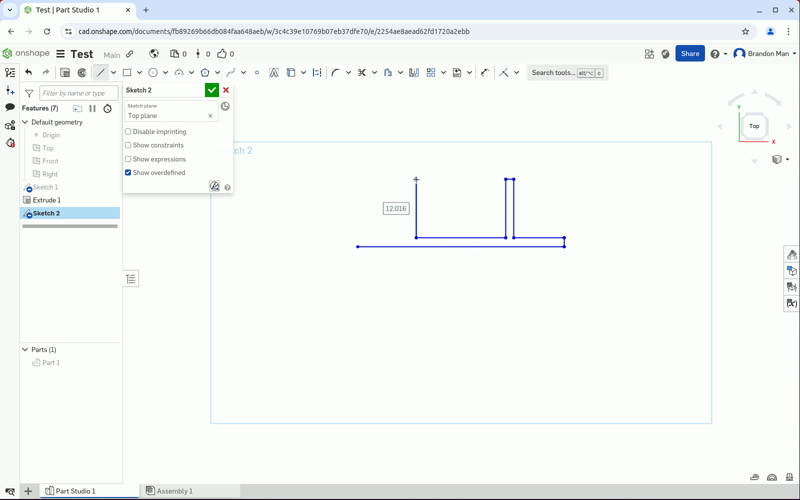
mouse_move(446, 179)
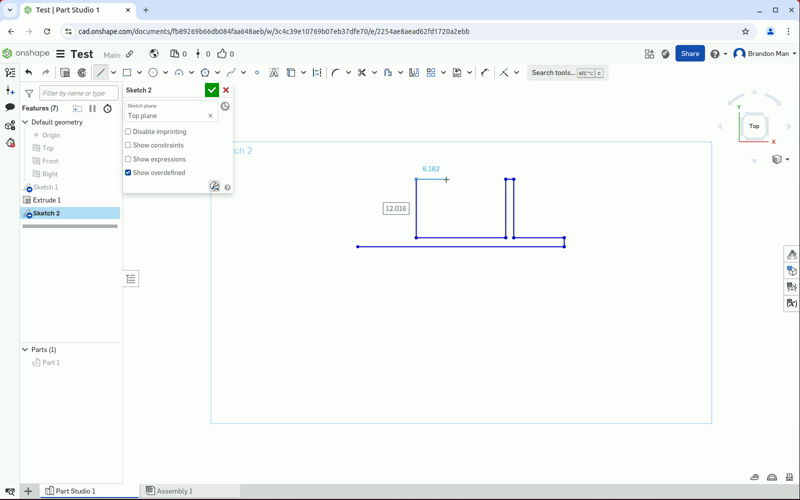
mouse_move(407, 179)
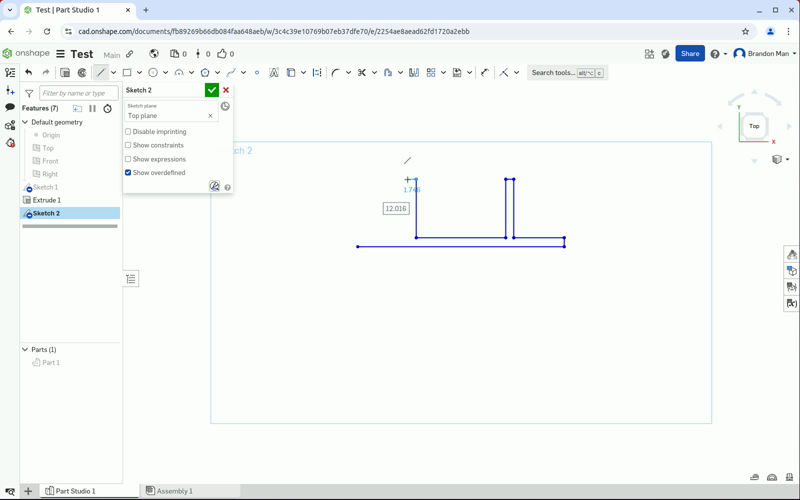
click(407, 179)
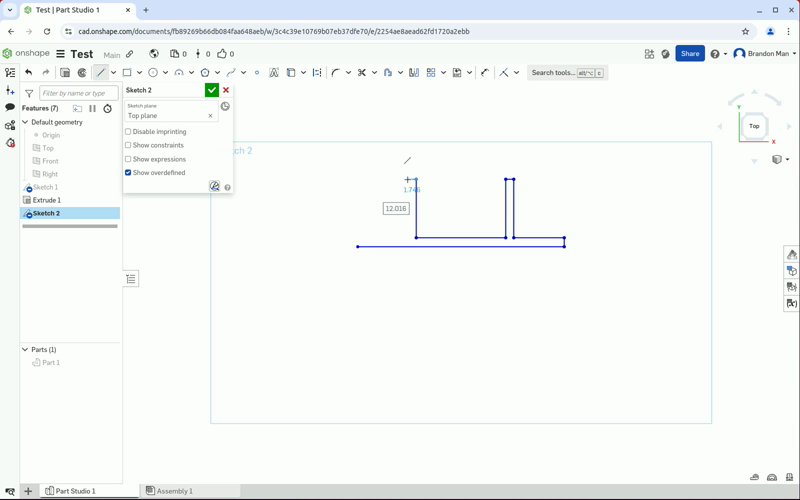
key_up(shift)
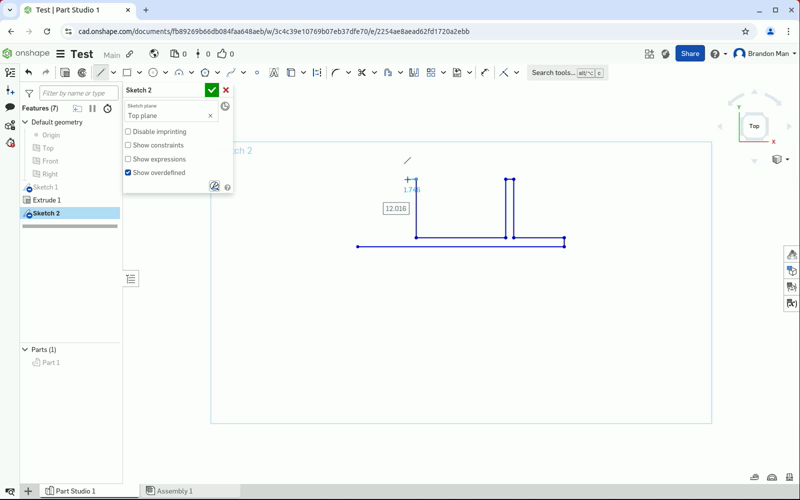
key_down(shift)
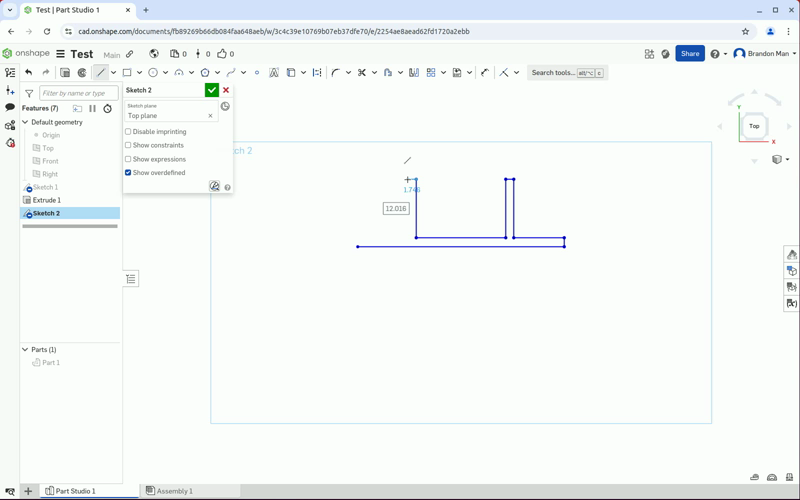
mouse_move(437, 179)
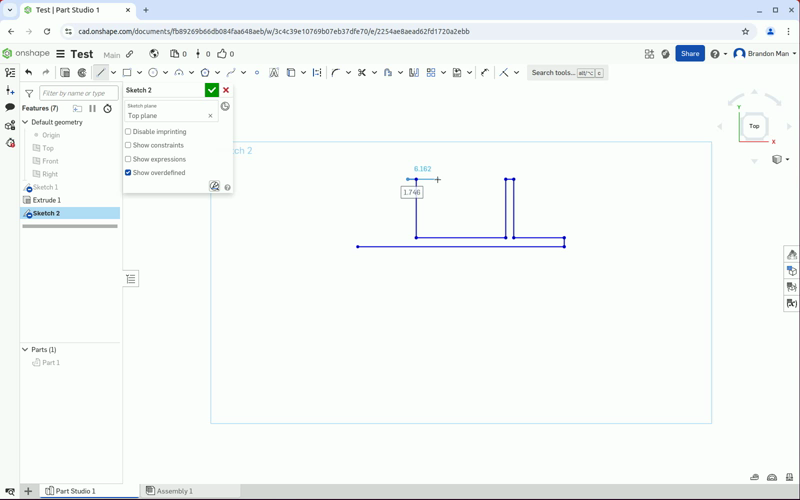
mouse_move(407, 237)
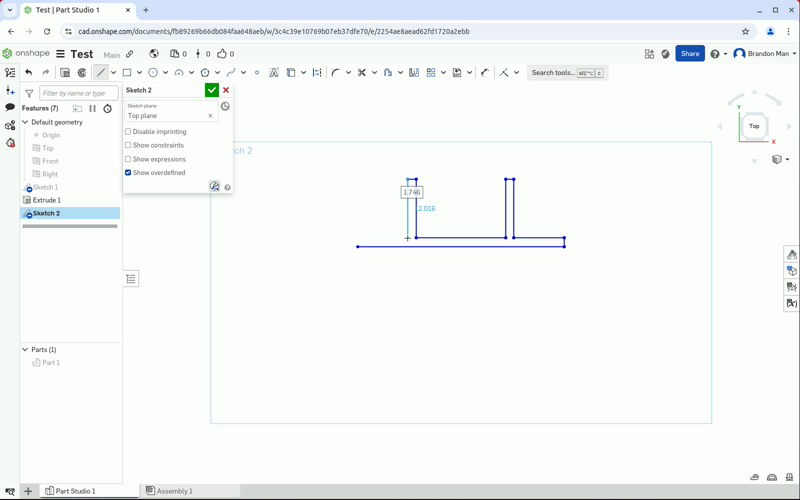
click(407, 237)
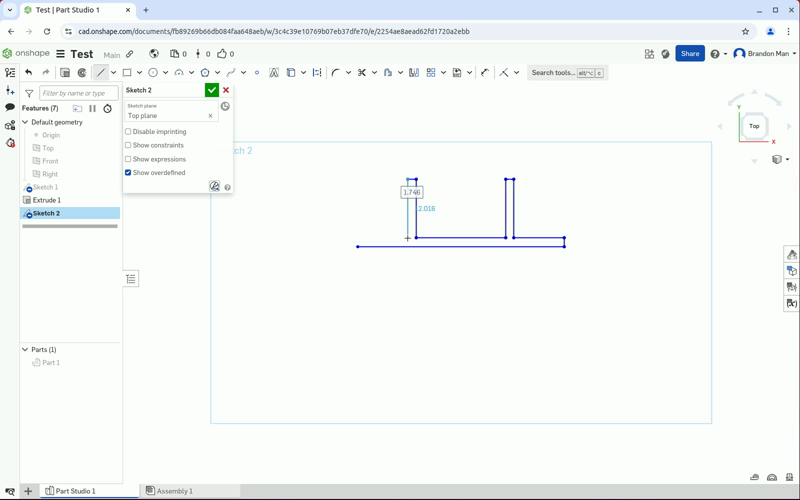
key_up(shift)
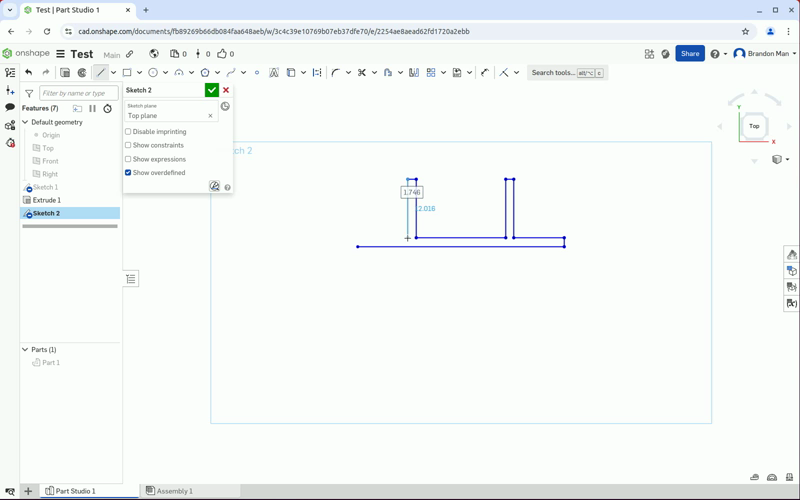
key_down(shift)
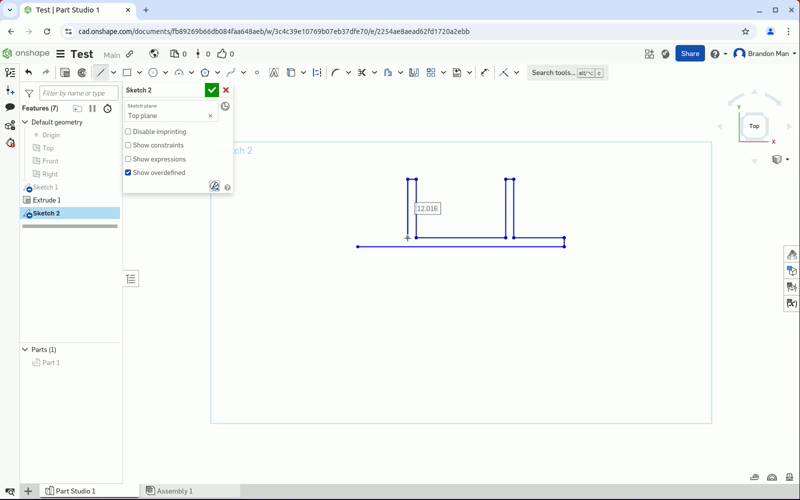
mouse_move(437, 237)
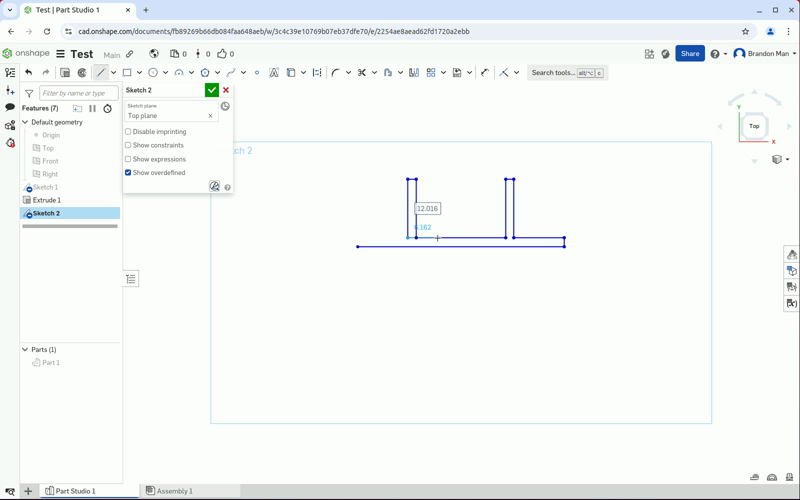
mouse_move(357, 237)
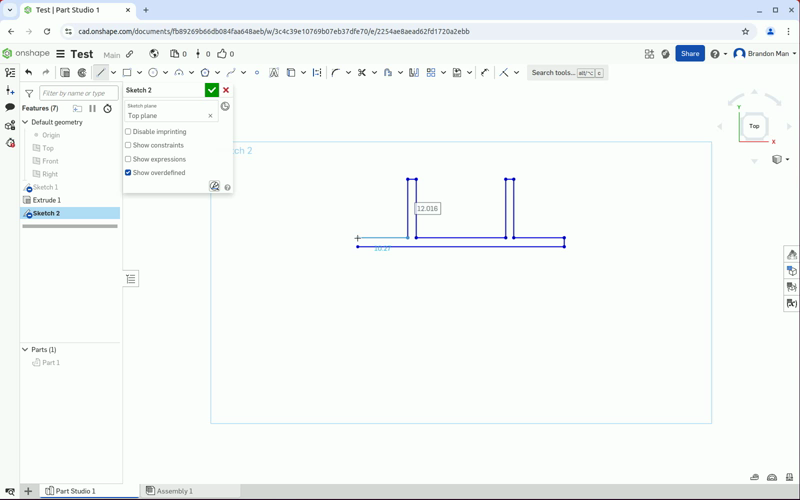
click(357, 237)
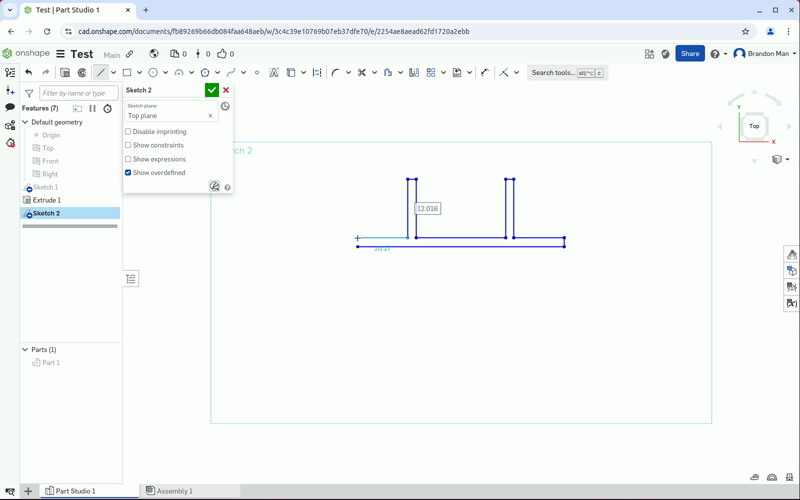
key_up(shift)
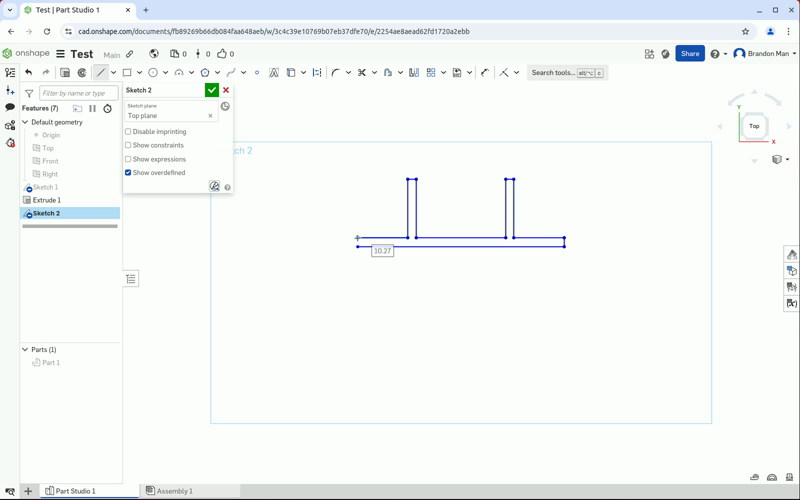
mouse_move(387, 237)
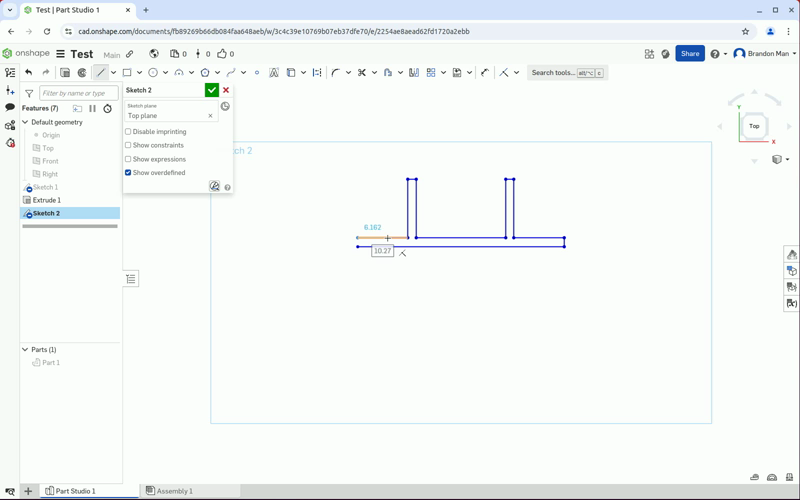
key_down(shift)
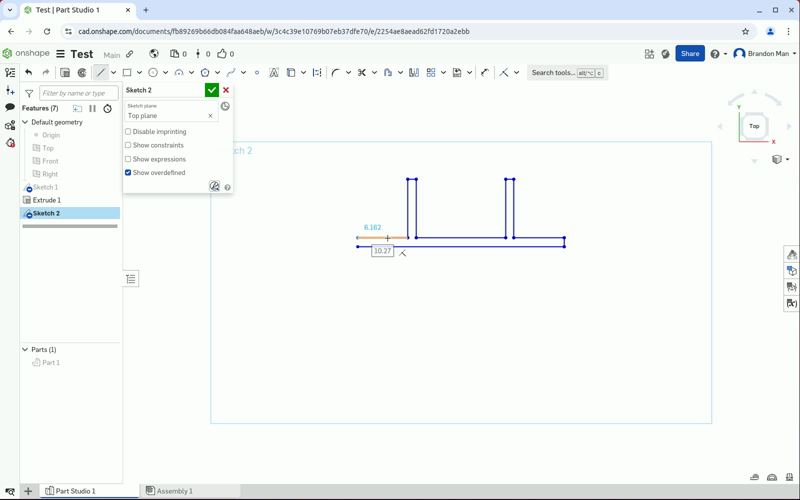
mouse_move(357, 246)
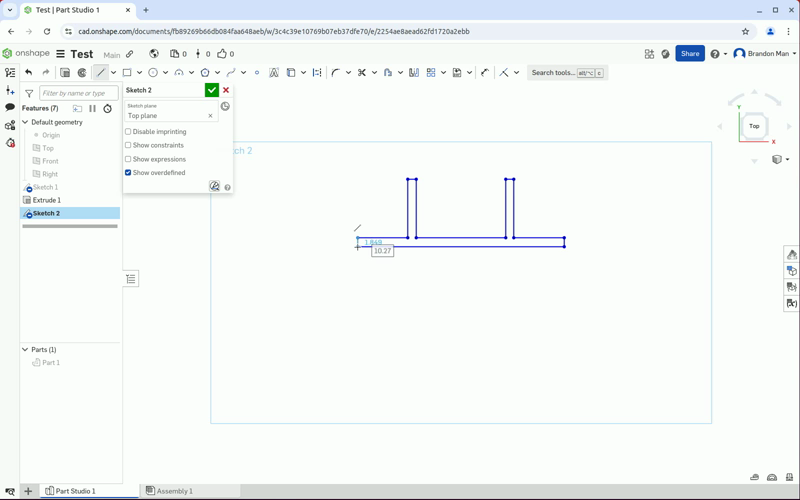
key_up(shift)
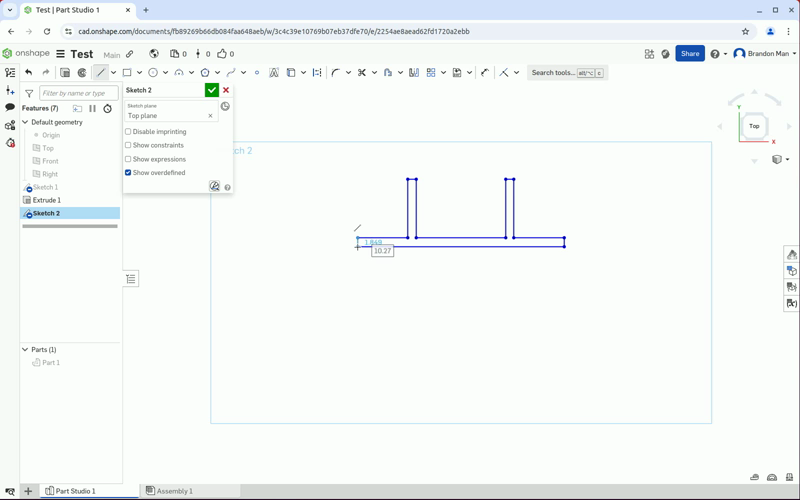
click(357, 246)
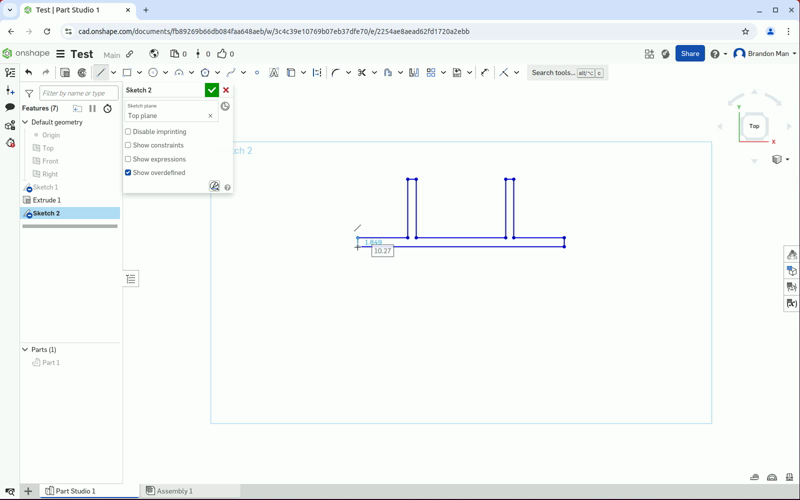
key(esc)
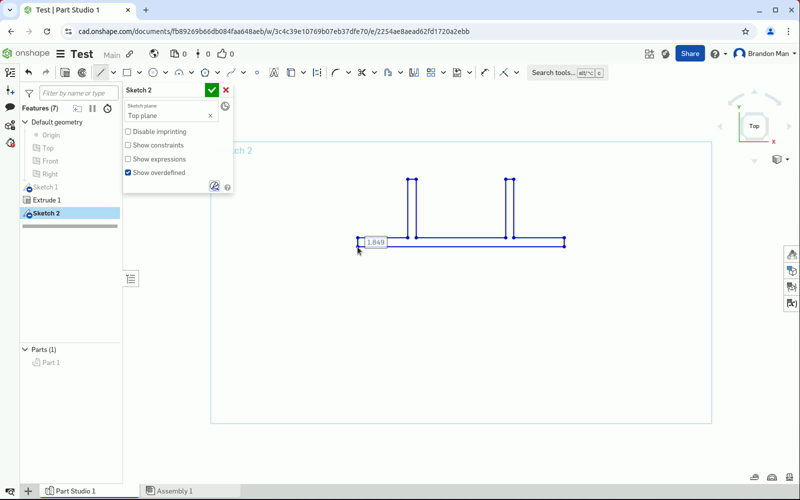
mouse_move(511, 225)
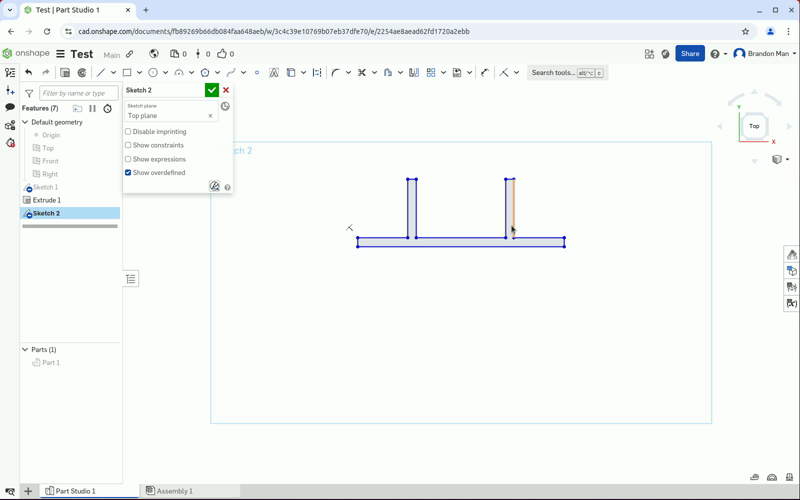
click(511, 225)
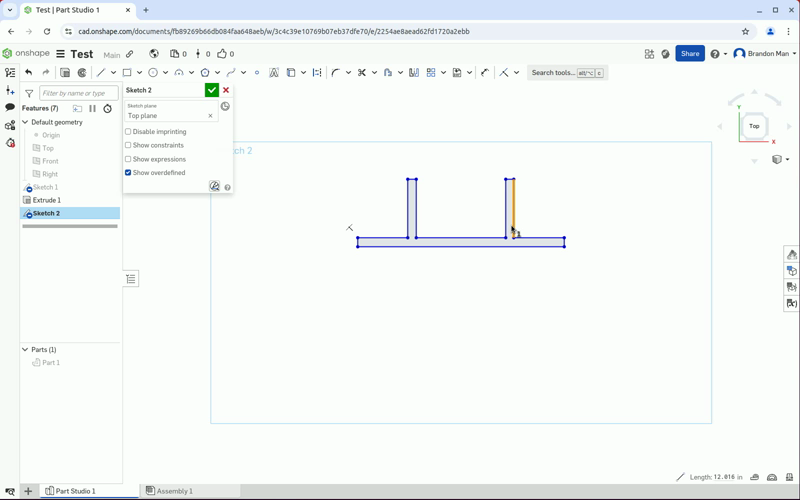
mouse_move(73, 352)
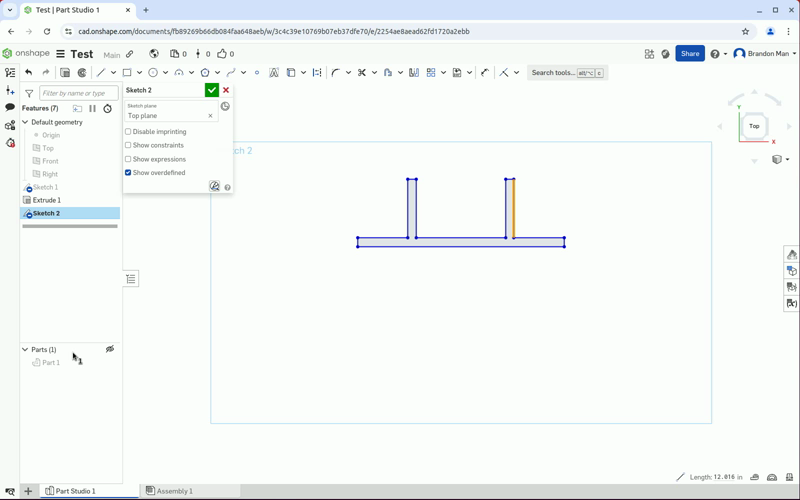
key(shift+y)
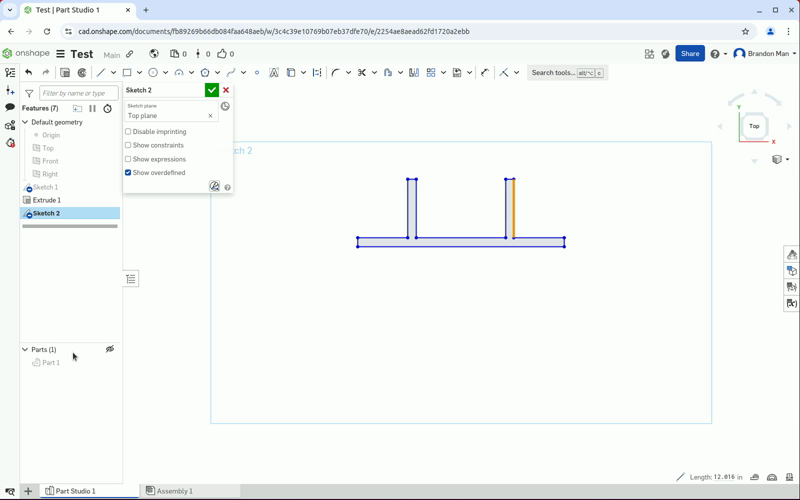
key(shift+e)
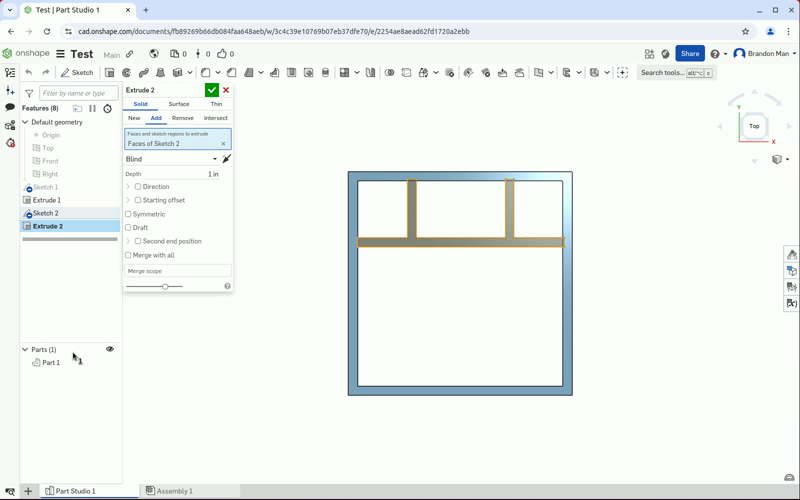
mouse_move(143, 106)
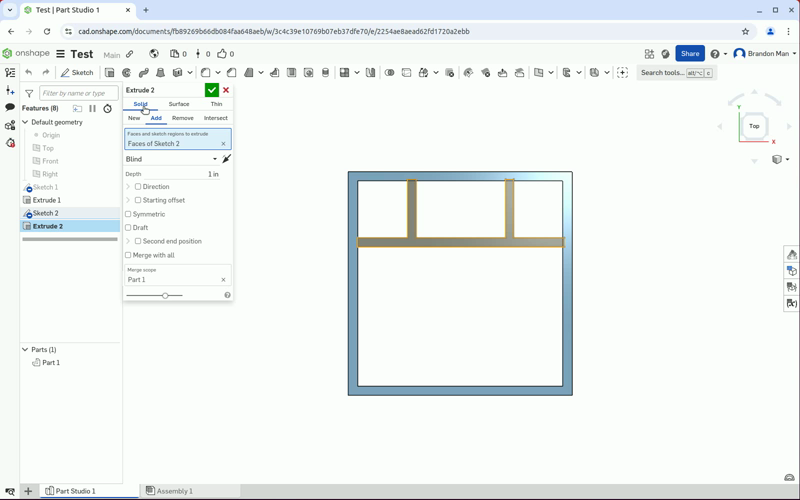
click(143, 106)
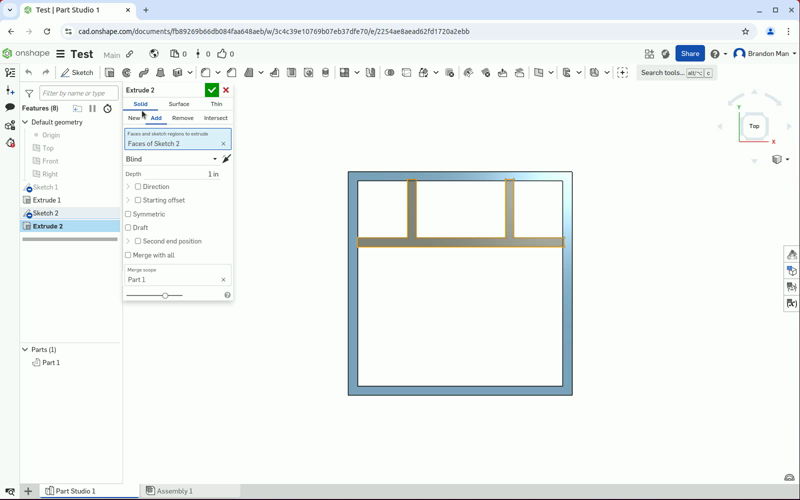
mouse_move(137, 120)
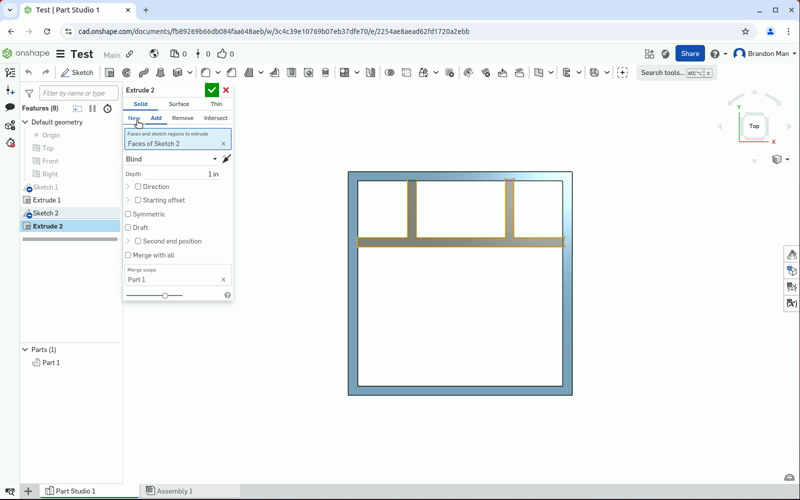
click(137, 120)
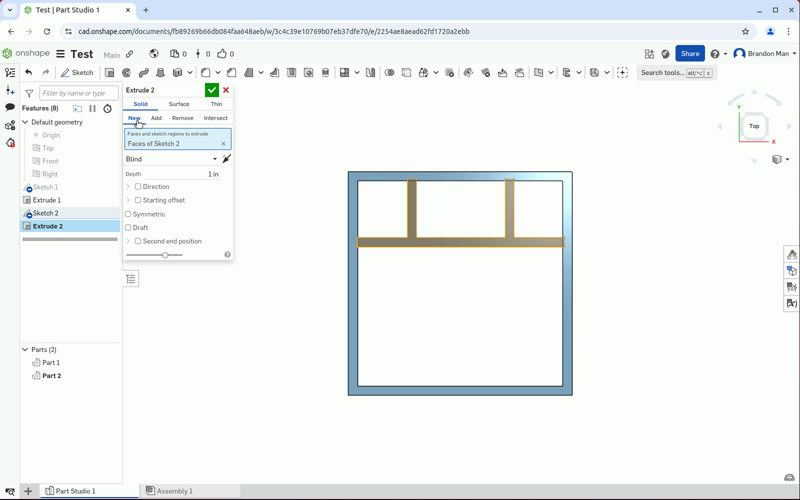
key(tab, 4)
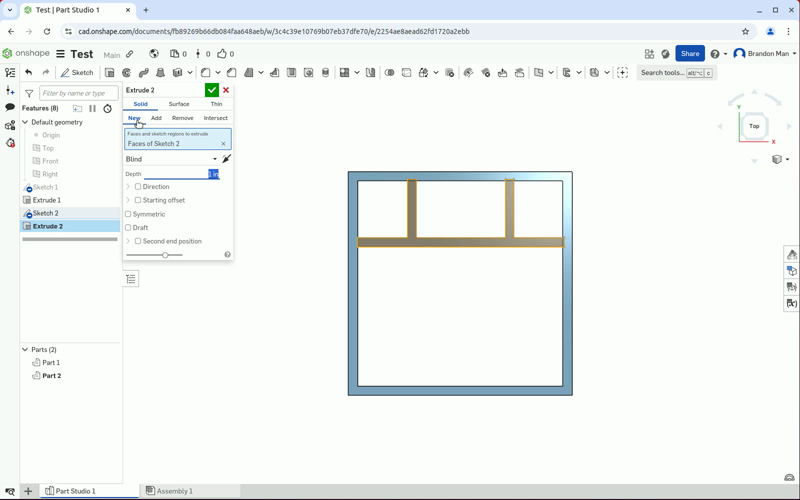
text(1.926)
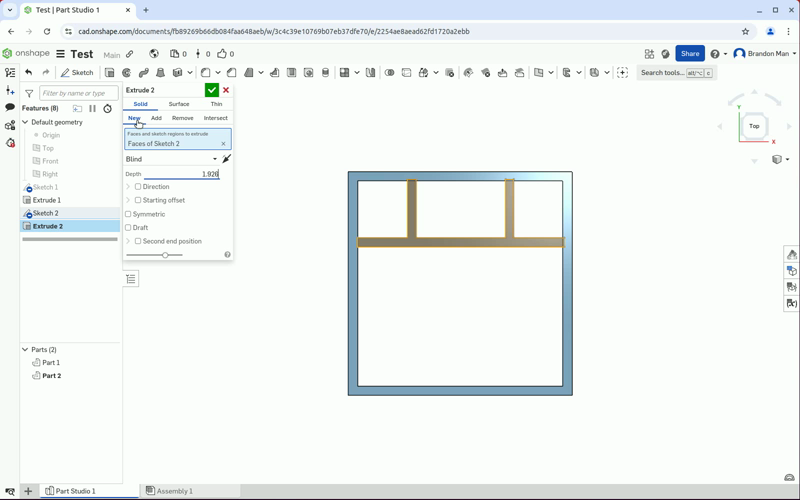
key(enter)
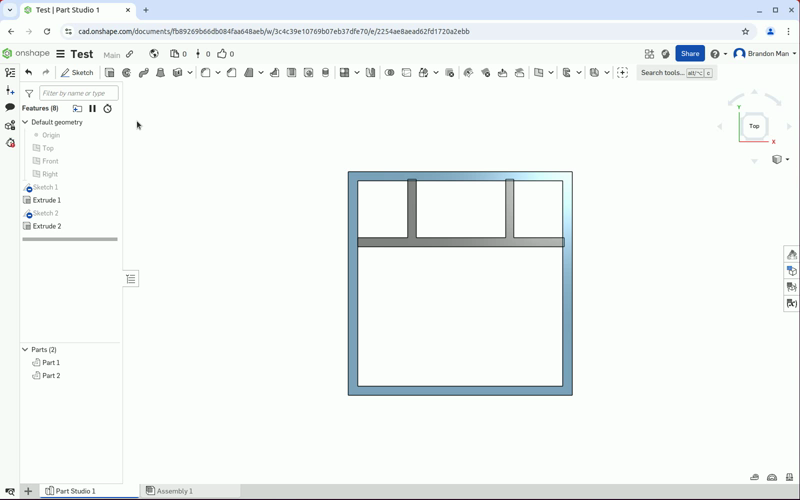
key(shift+h)
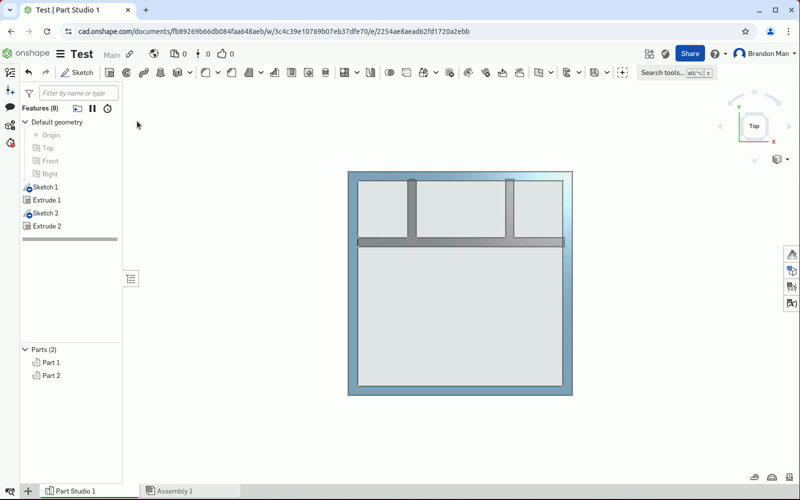
key(shift+h)
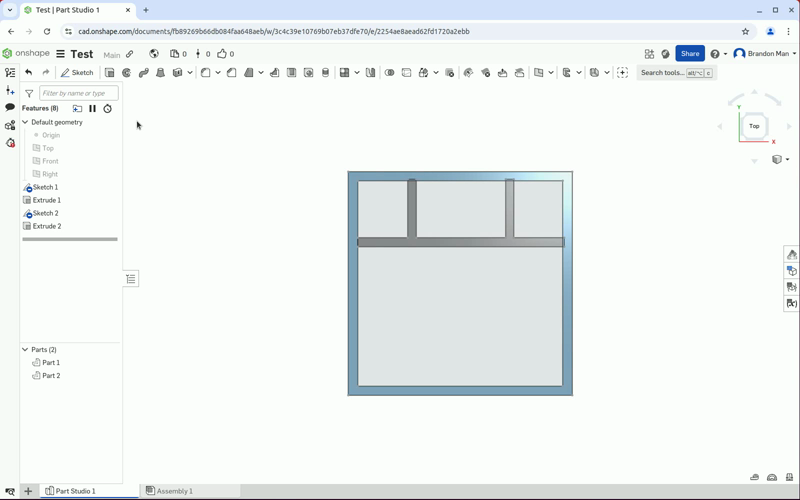
key(shift+7)
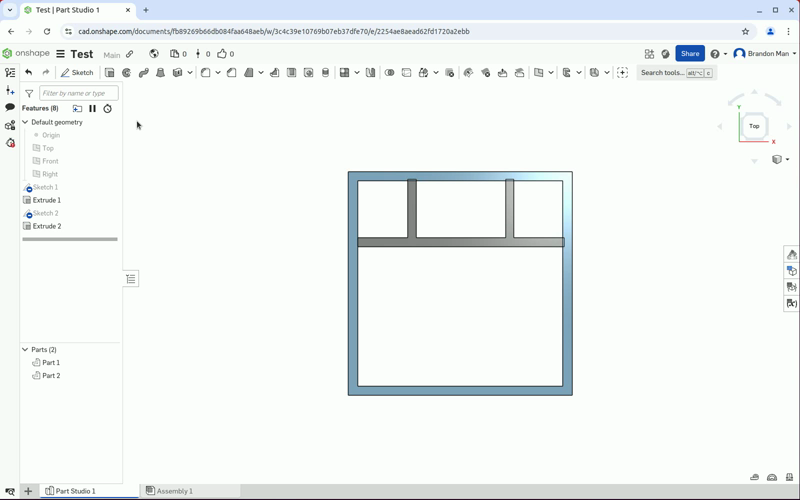
key(up, 3)
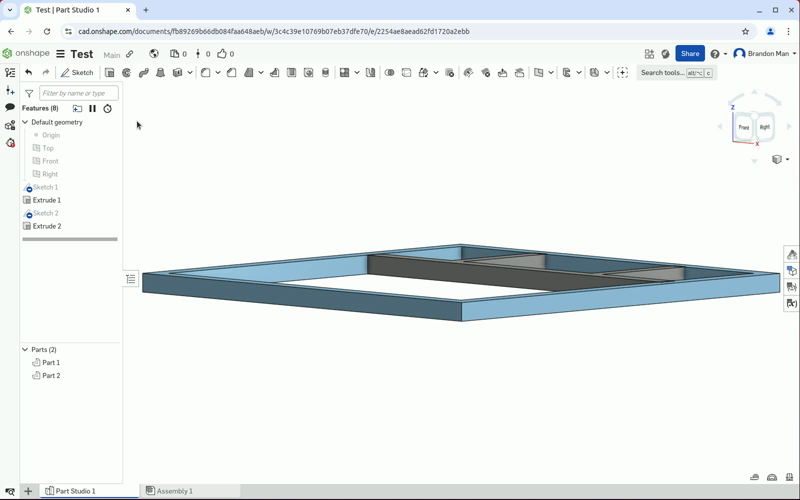
key(left, 3)
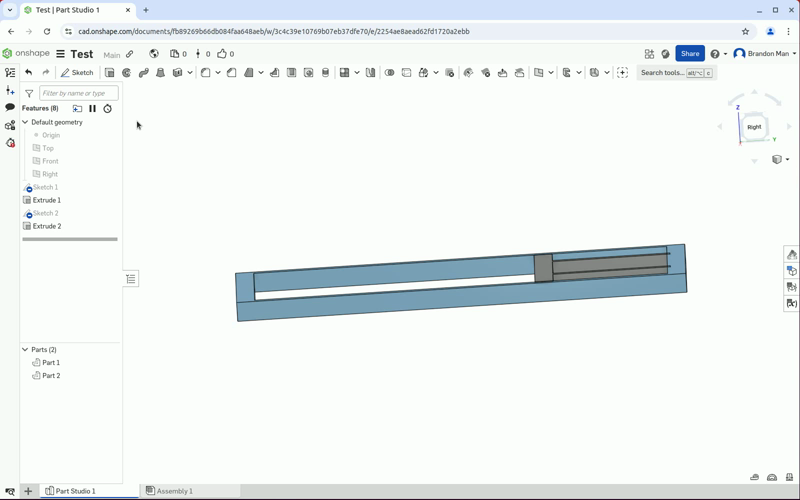
key(right, 3)
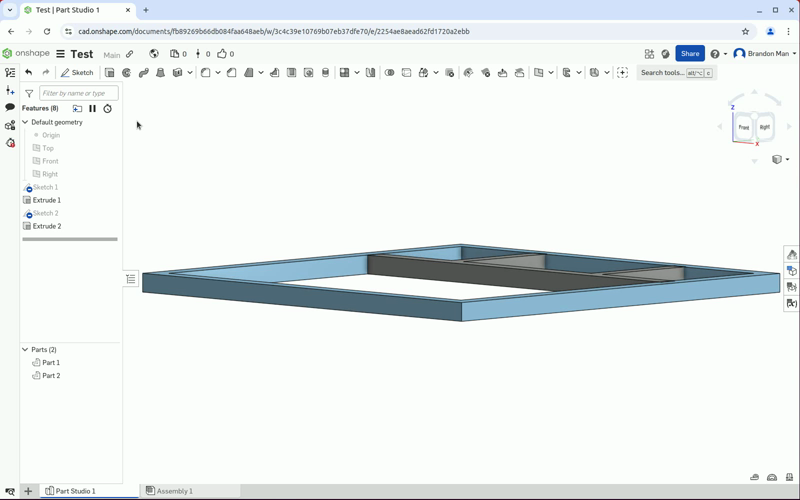
key(down, 3)
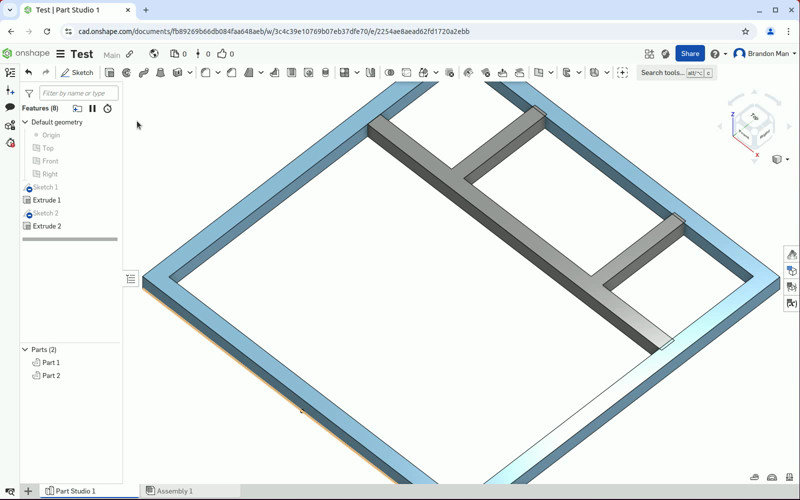
mouse_move(73, 189)
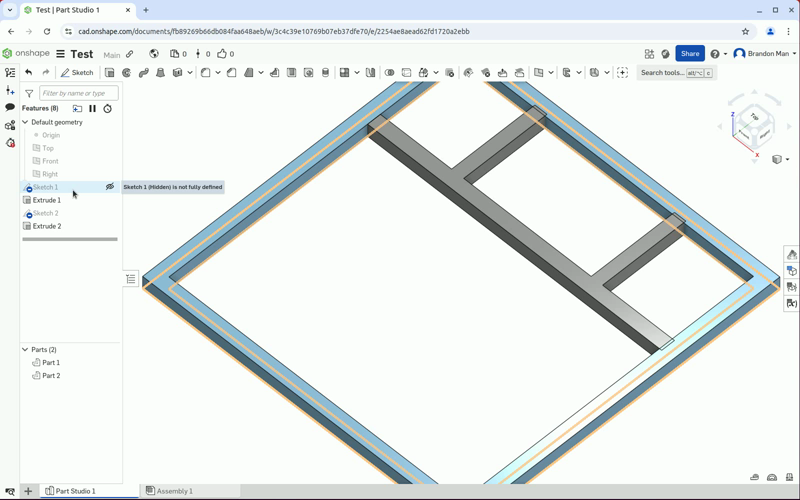
click(73, 189)